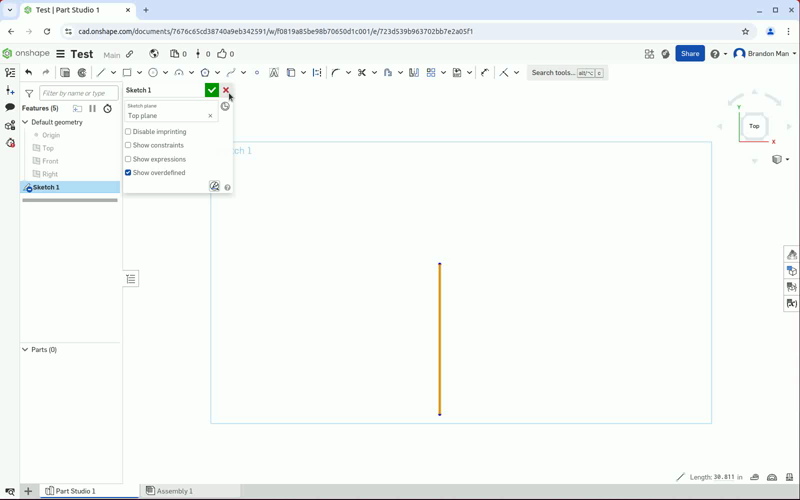
key(shift+h)
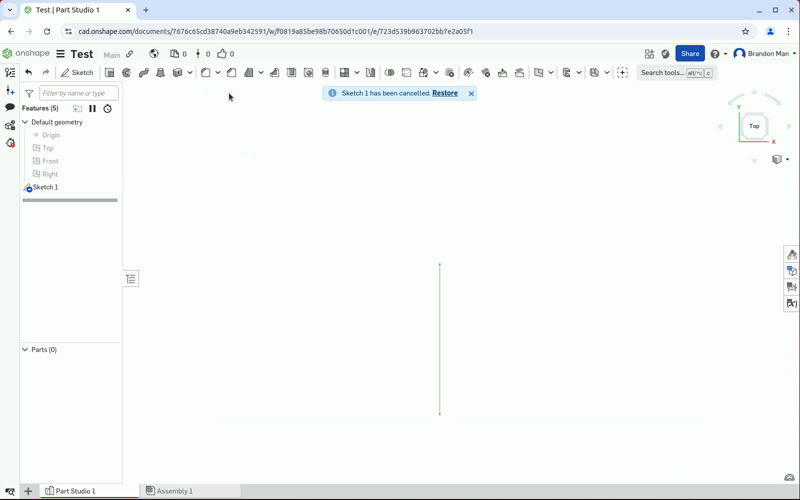
key(shift+s)
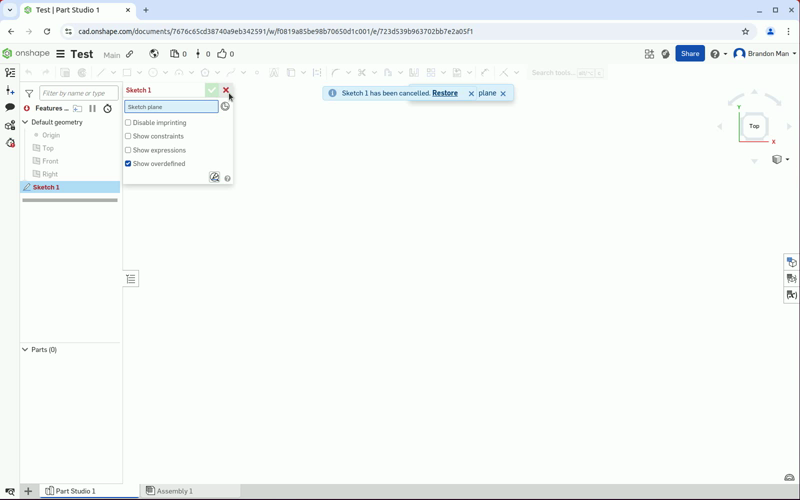
mouse_move(73, 150)
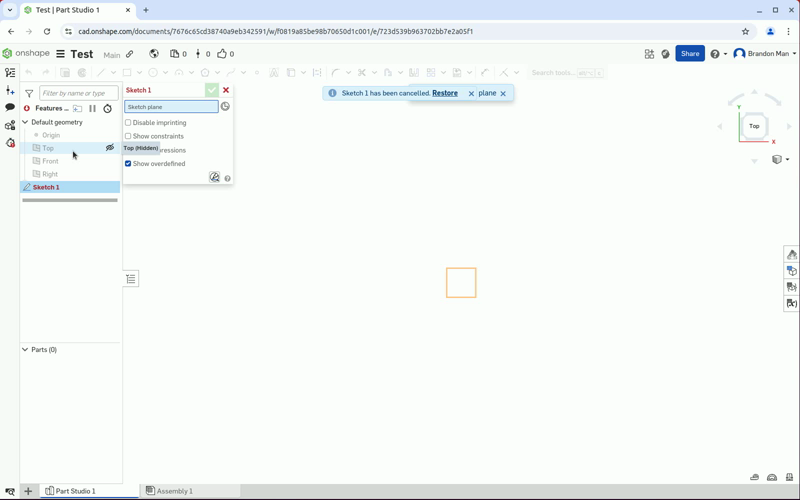
click(73, 150)
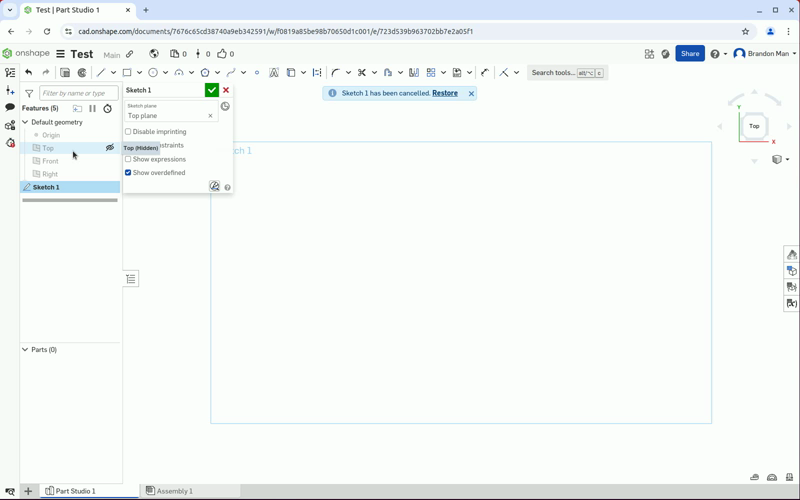
mouse_move(73, 352)
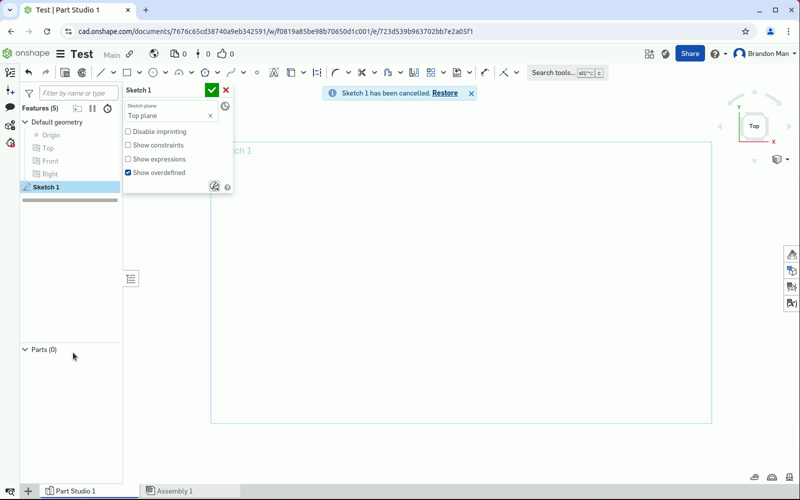
key(y)
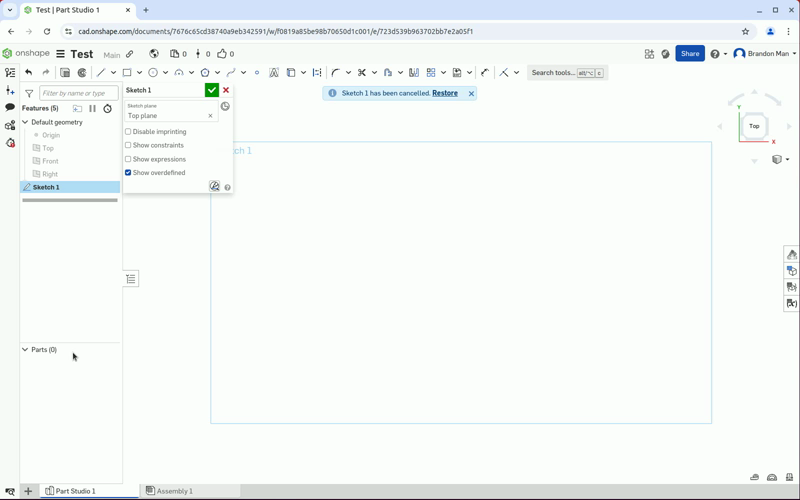
key(l)
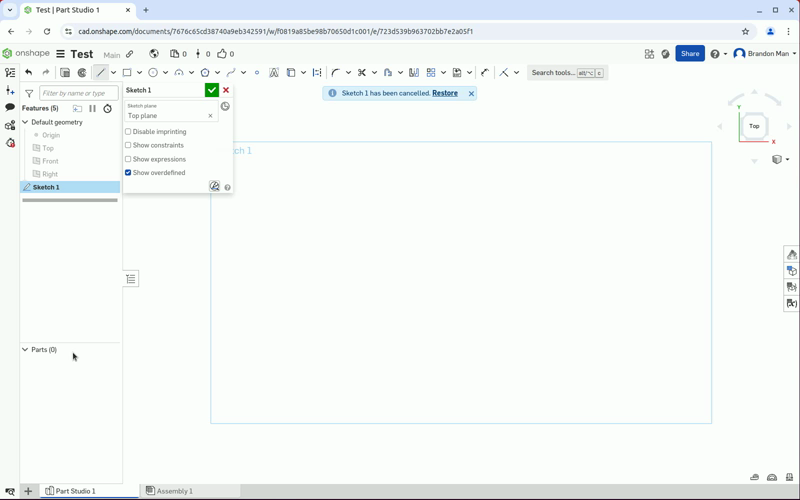
key_down(shift)
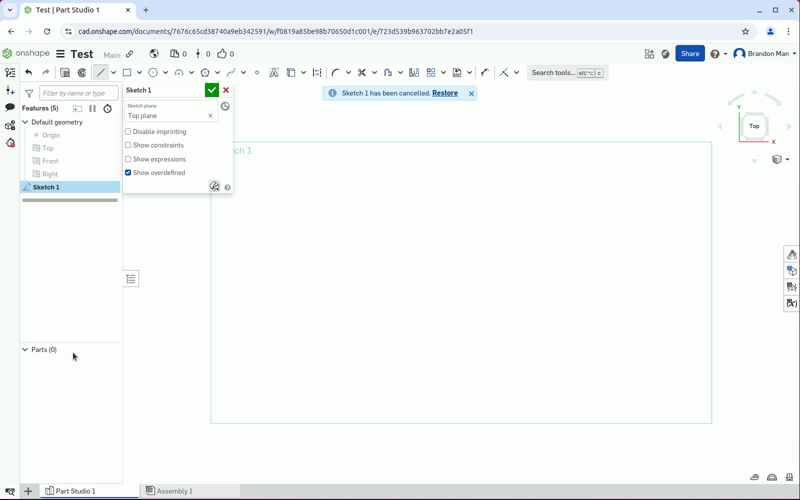
mouse_move(450, 292)
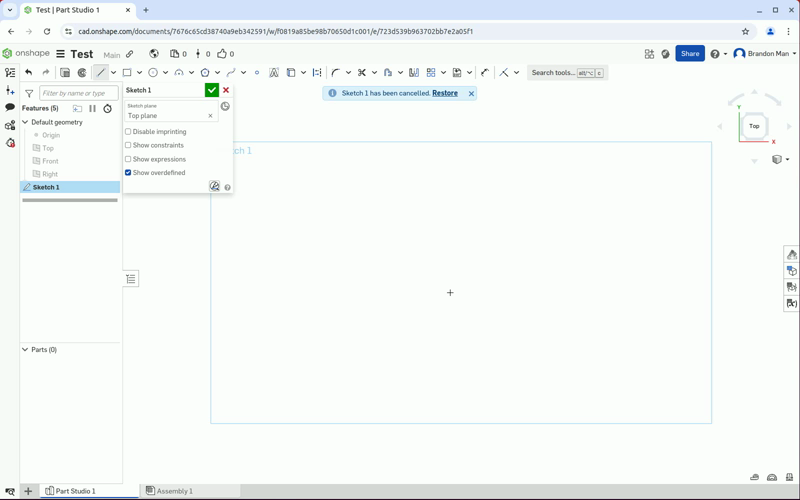
click(450, 292)
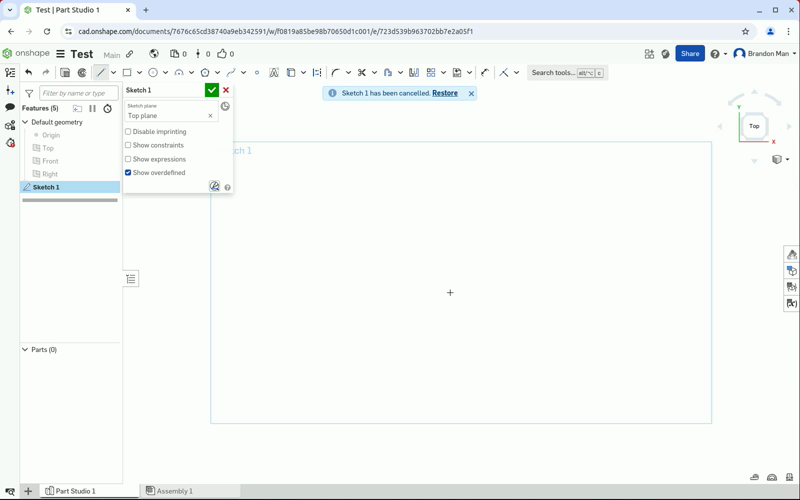
key_up(shift)
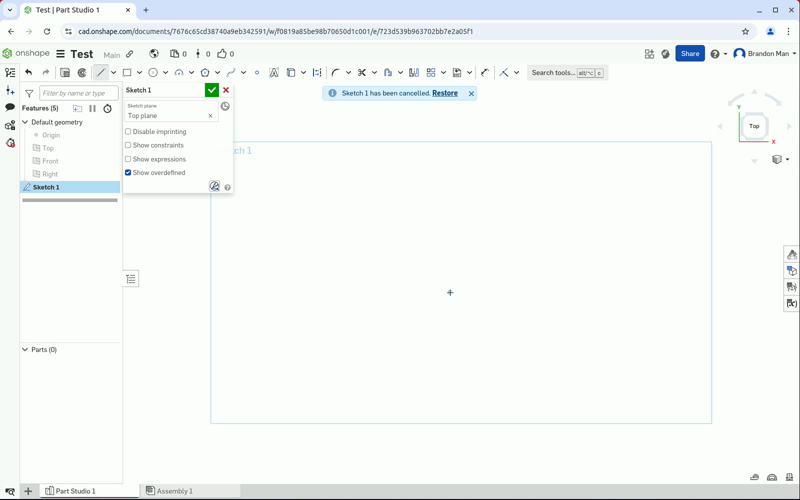
key_down(shift)
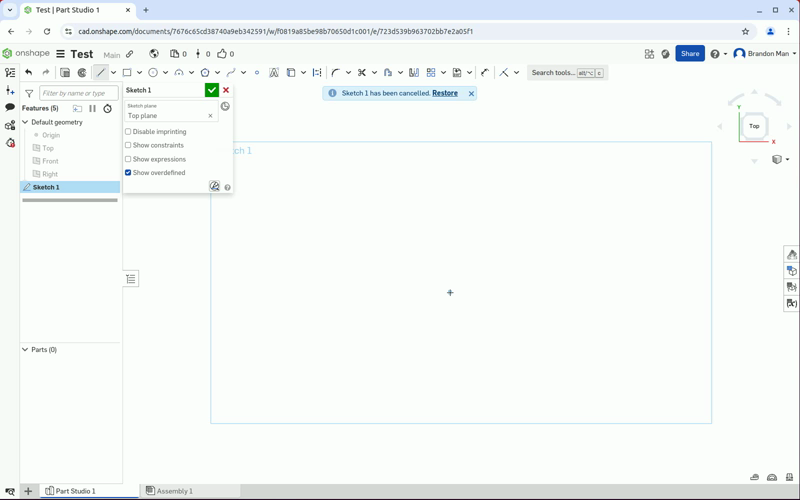
mouse_move(480, 292)
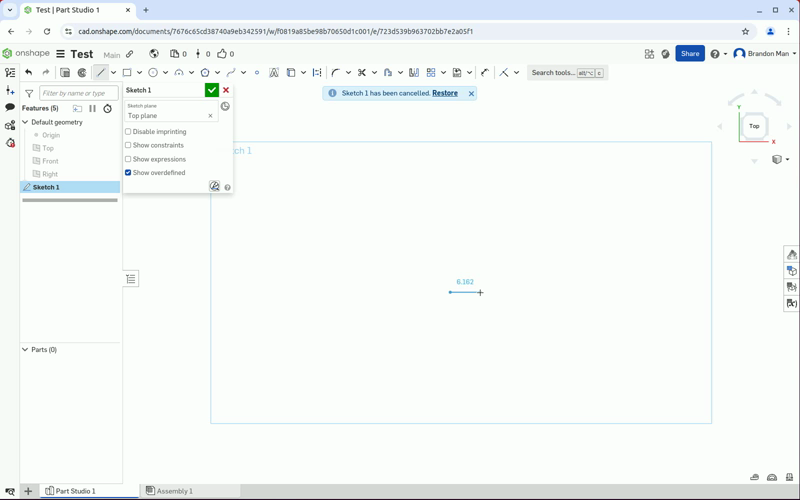
mouse_move(472, 292)
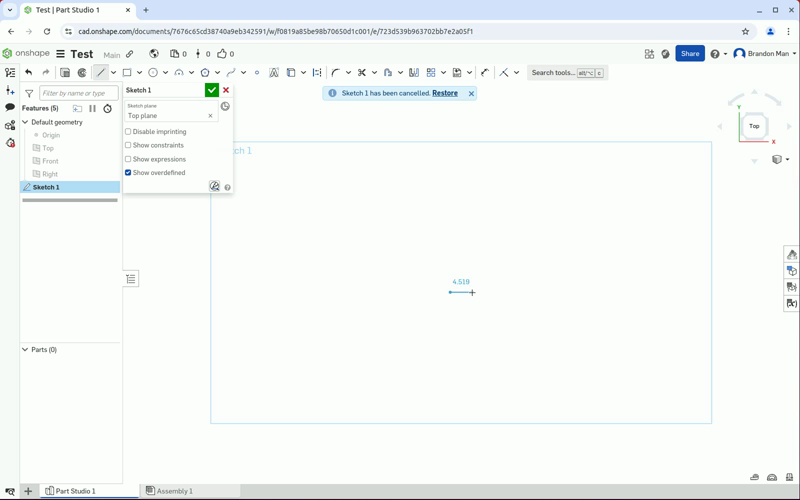
click(472, 292)
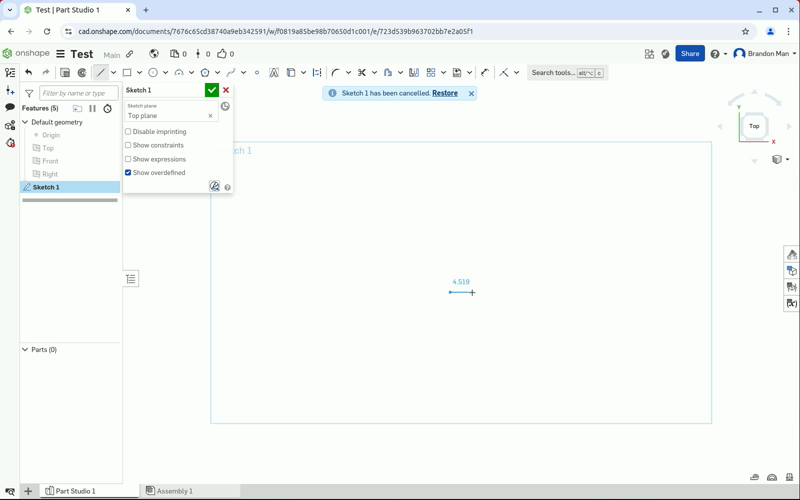
key_up(shift)
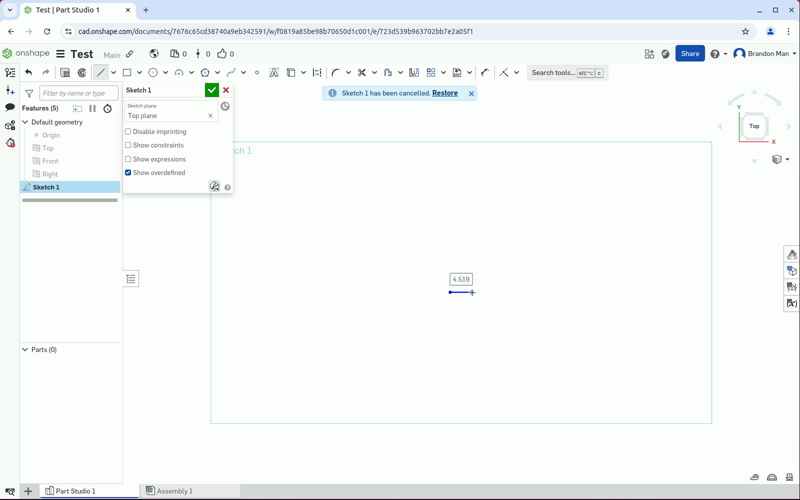
key(esc)
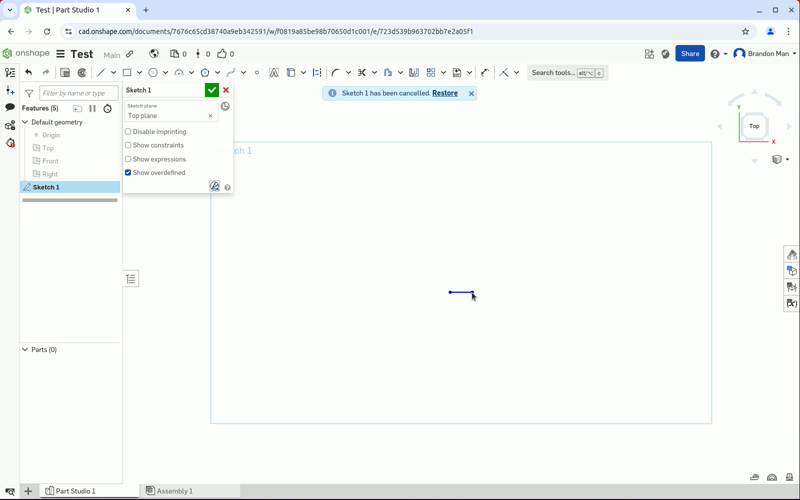
key(a)
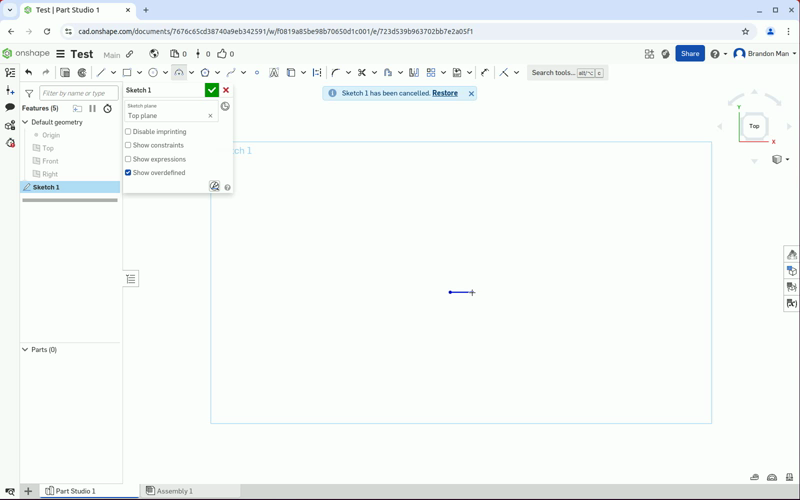
mouse_move(472, 292)
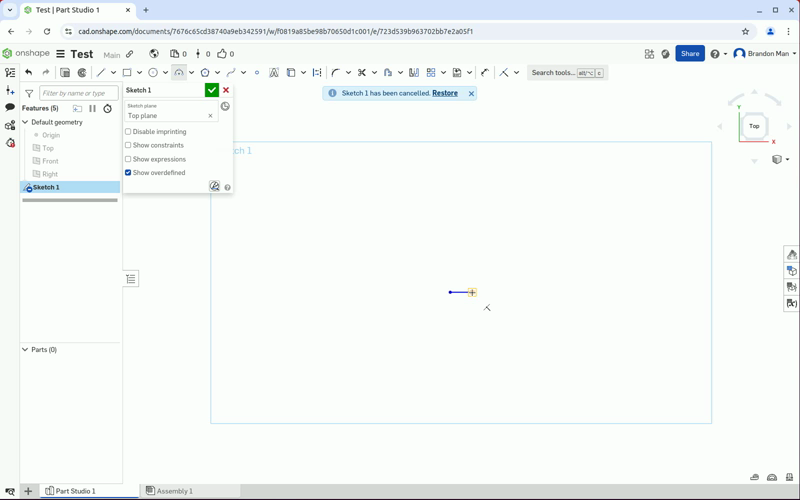
click(472, 292)
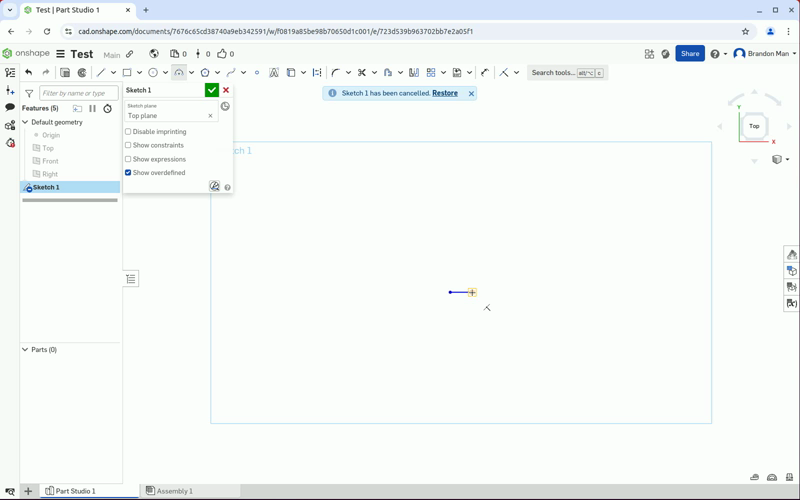
mouse_move(450, 292)
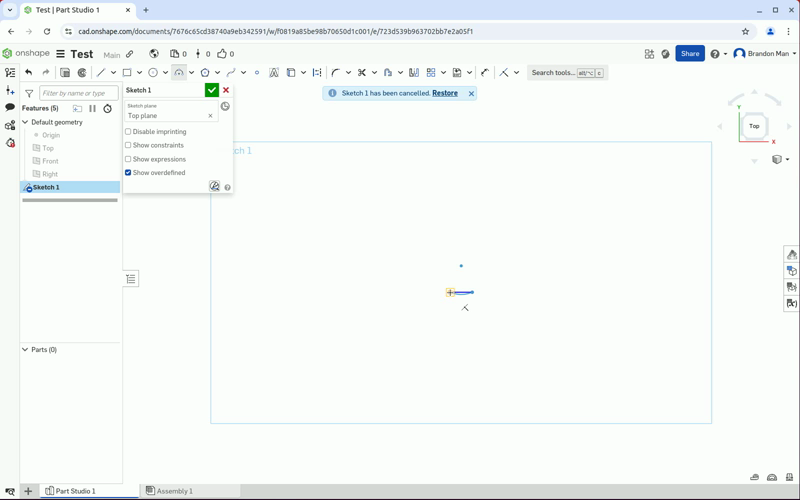
click(450, 292)
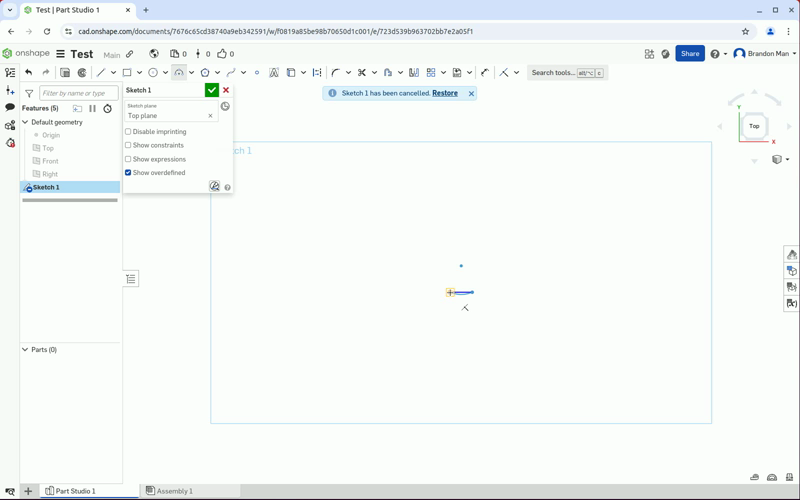
key_down(shift)
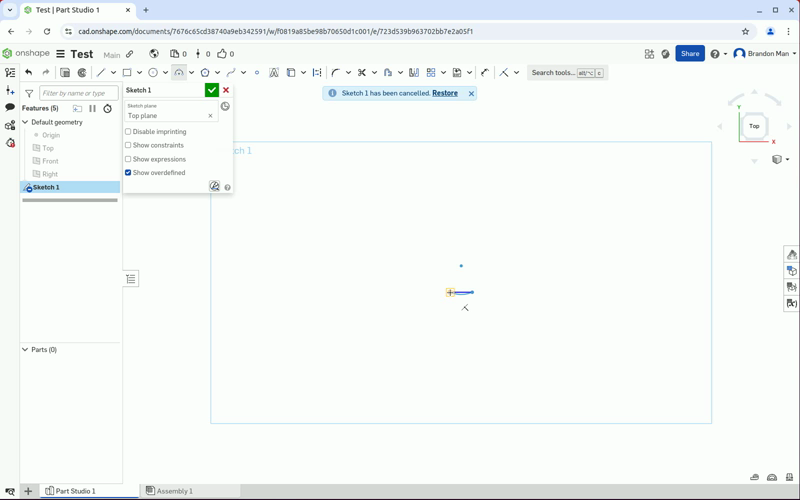
mouse_move(461, 268)
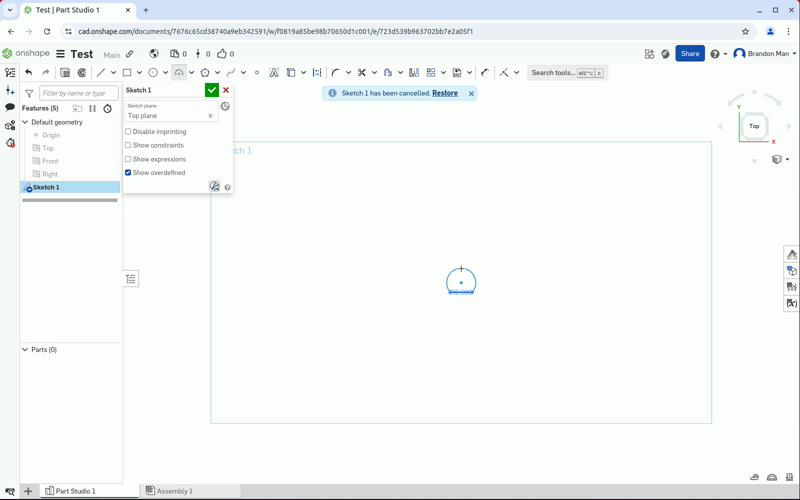
click(461, 268)
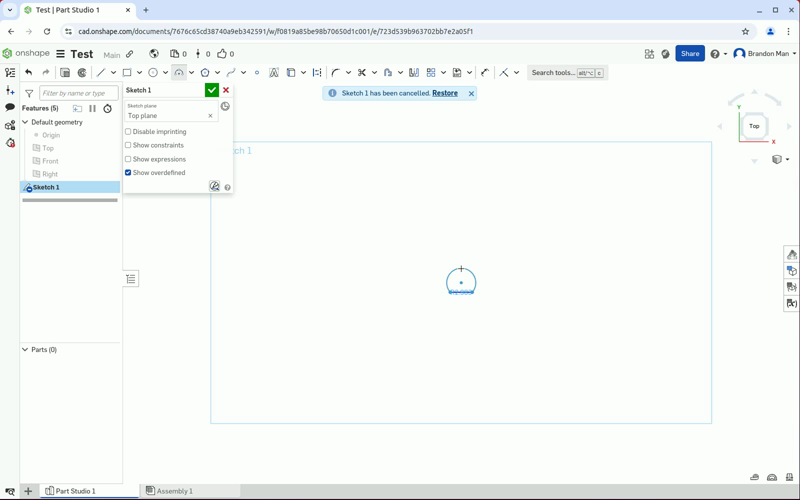
key_up(shift)
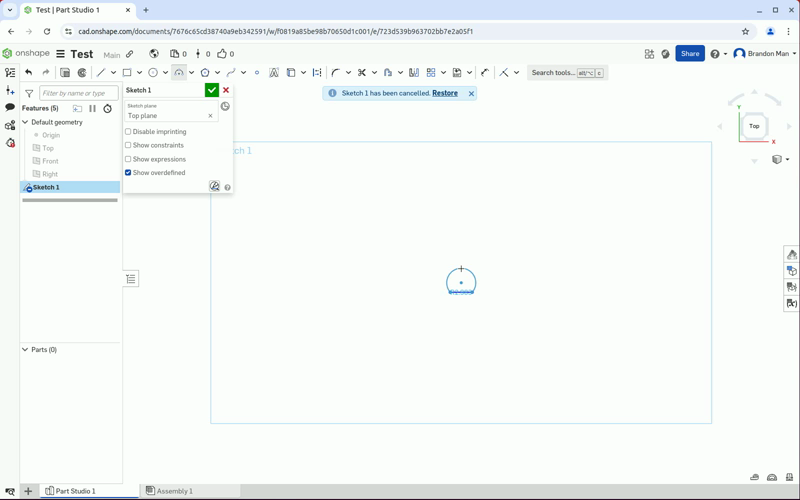
key(esc)
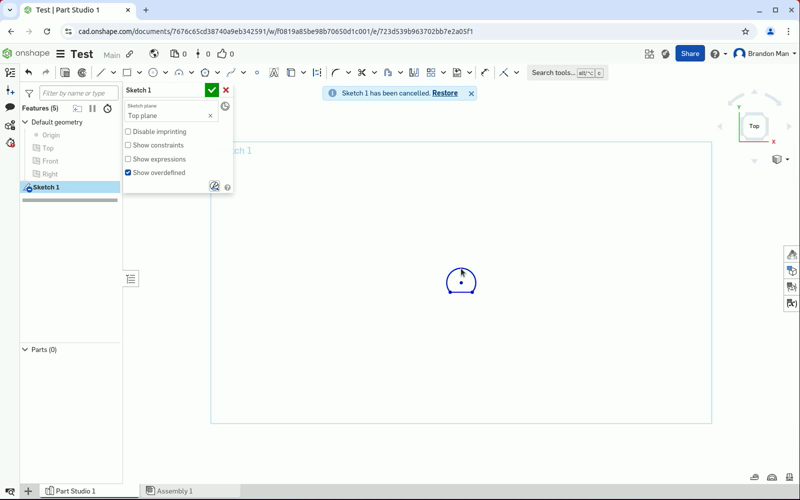
mouse_move(471, 287)
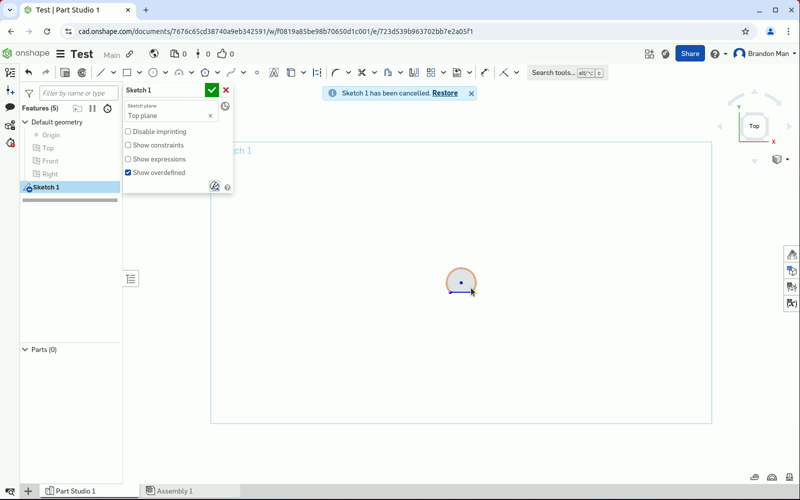
scroll(6)
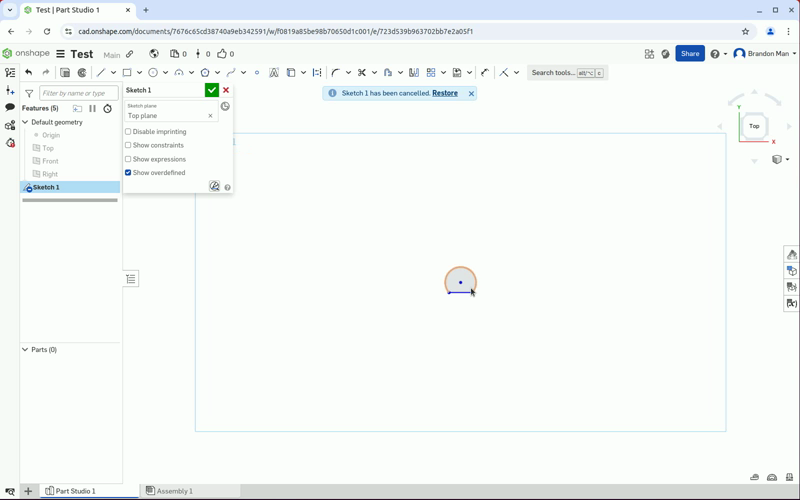
scroll(6)
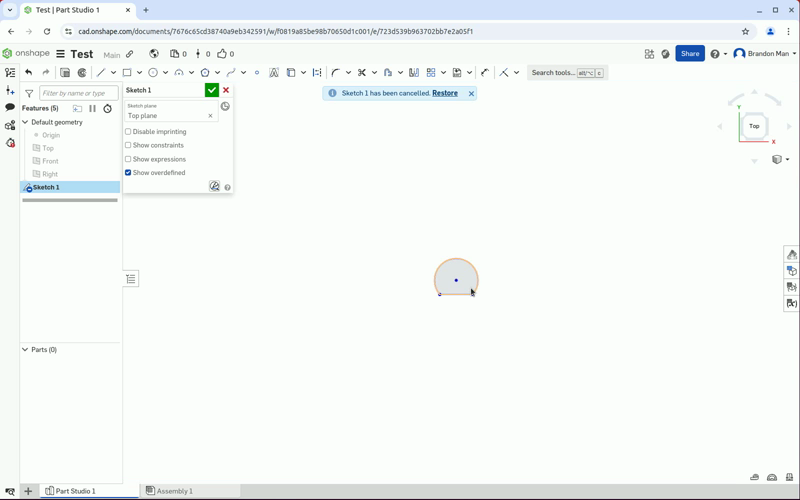
scroll(6)
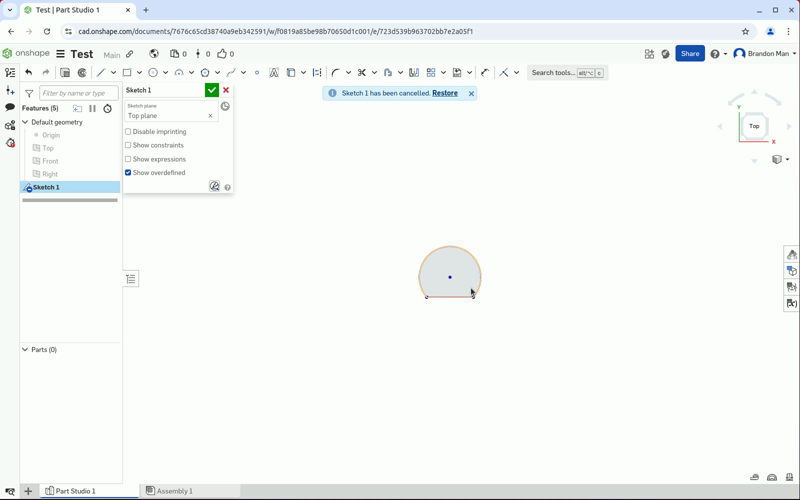
scroll(6)
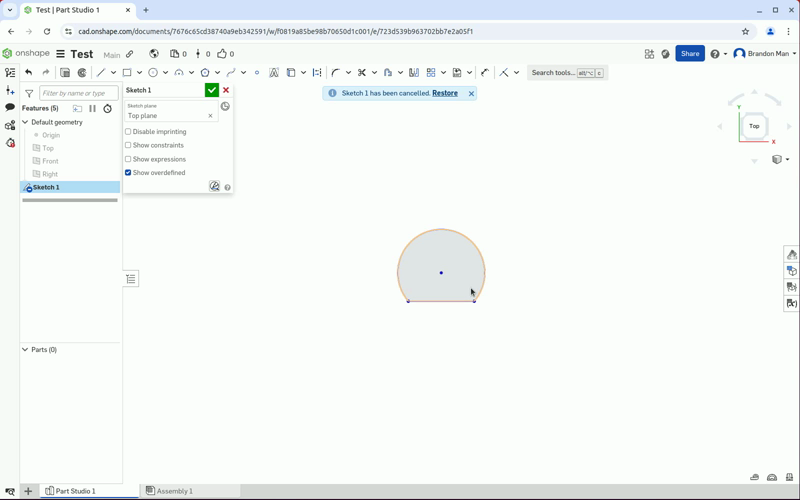
scroll(6)
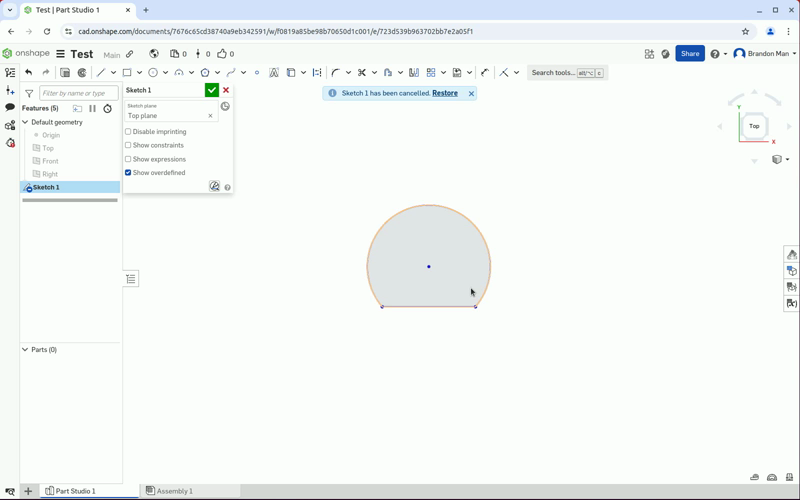
scroll(6)
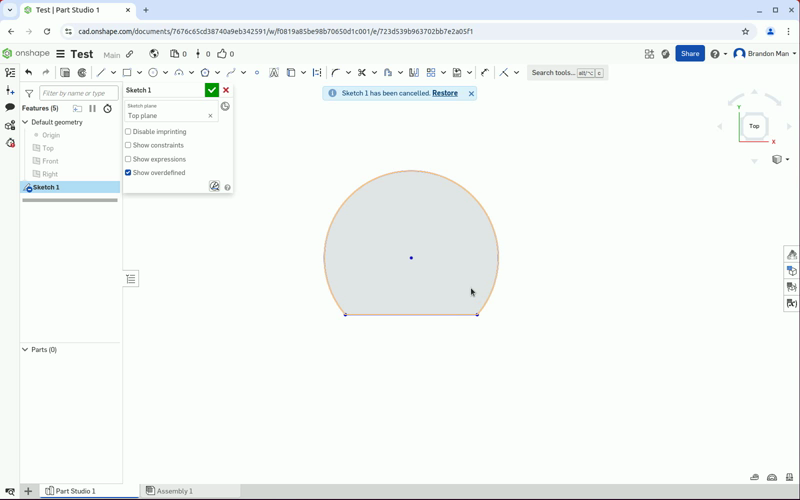
scroll(6)
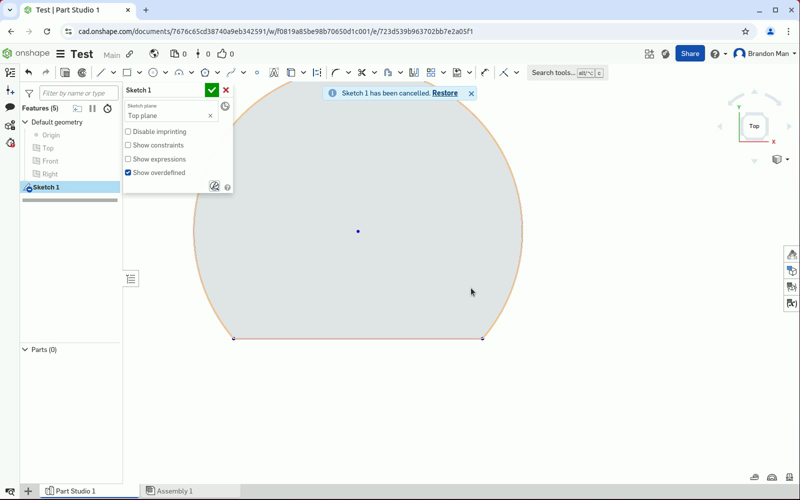
click(471, 287)
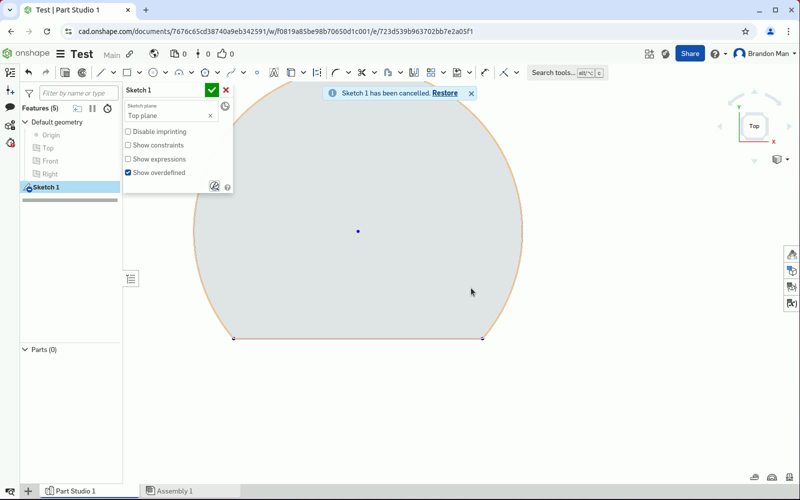
scroll(-6)
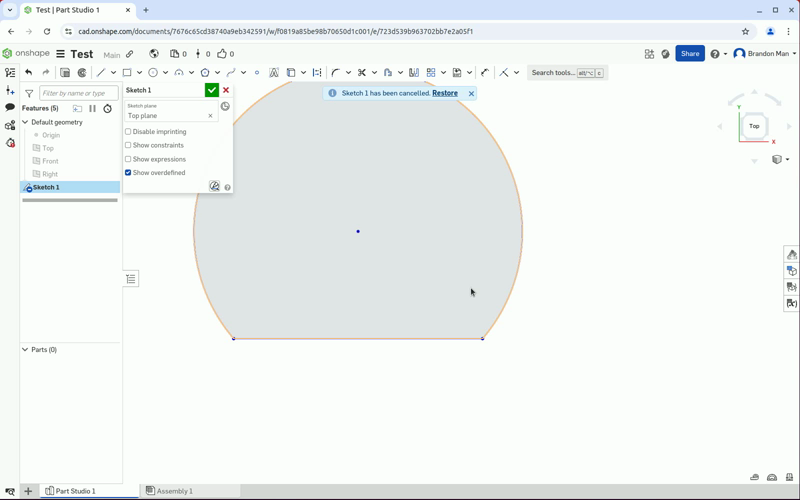
scroll(-6)
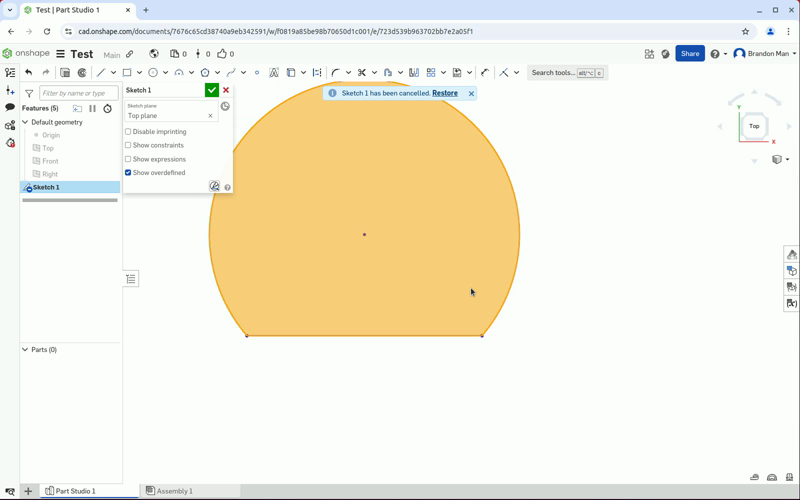
scroll(-6)
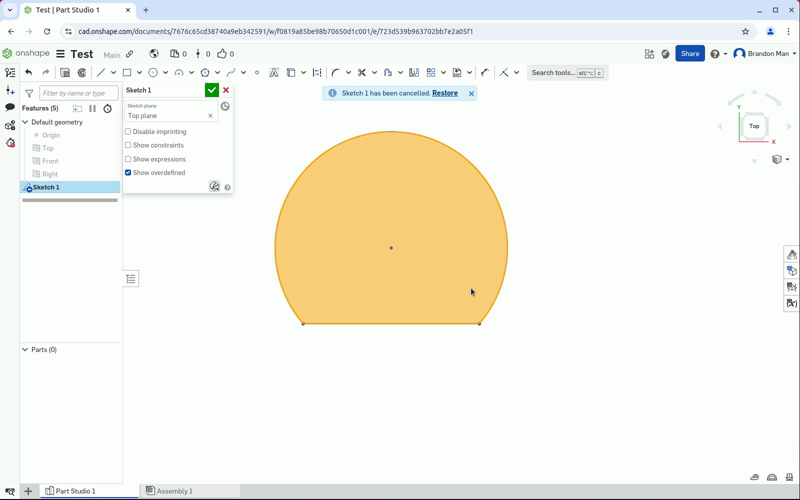
scroll(-6)
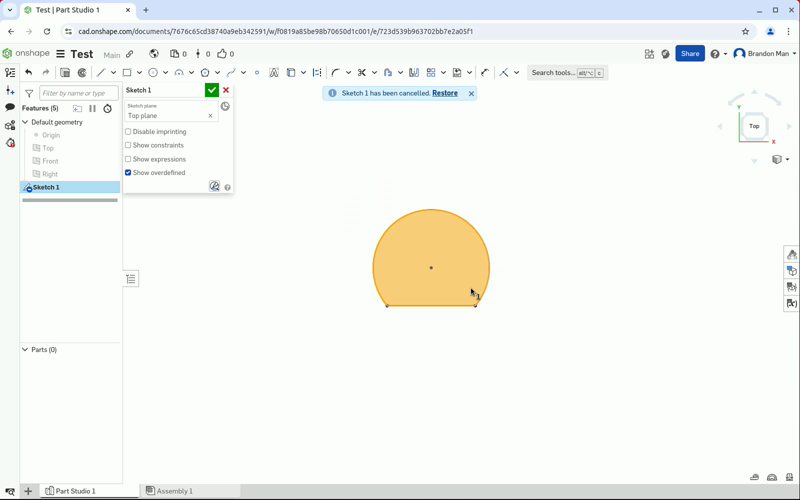
scroll(-6)
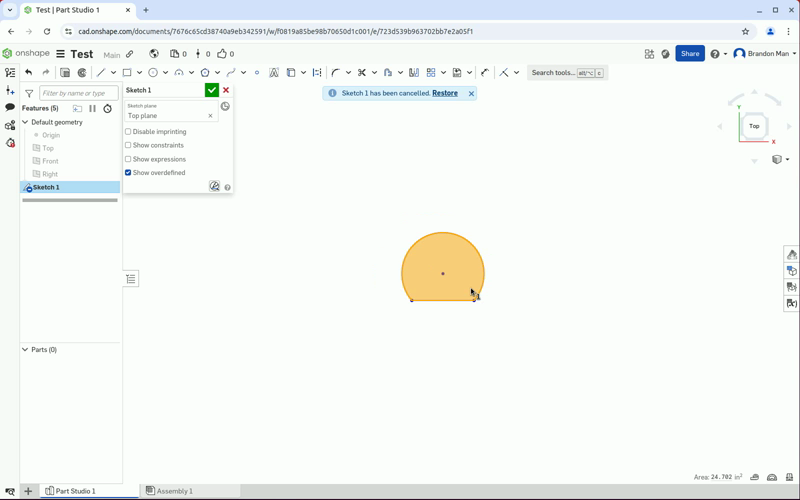
scroll(-6)
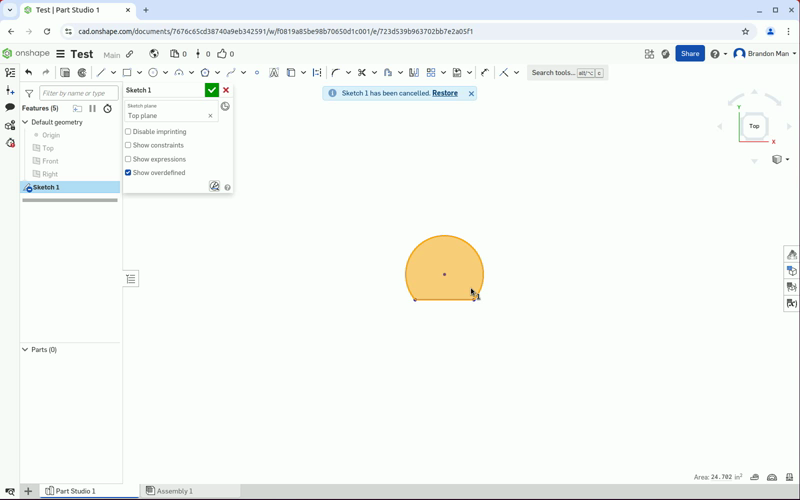
scroll(-6)
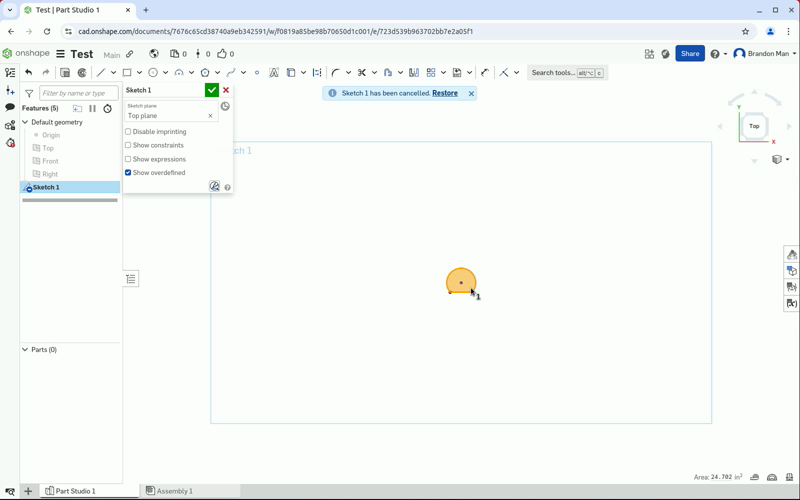
mouse_move(73, 352)
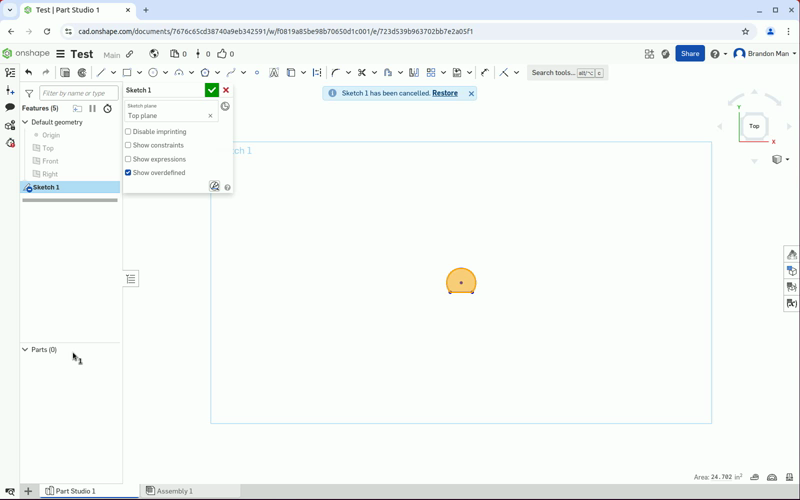
key(shift+y)
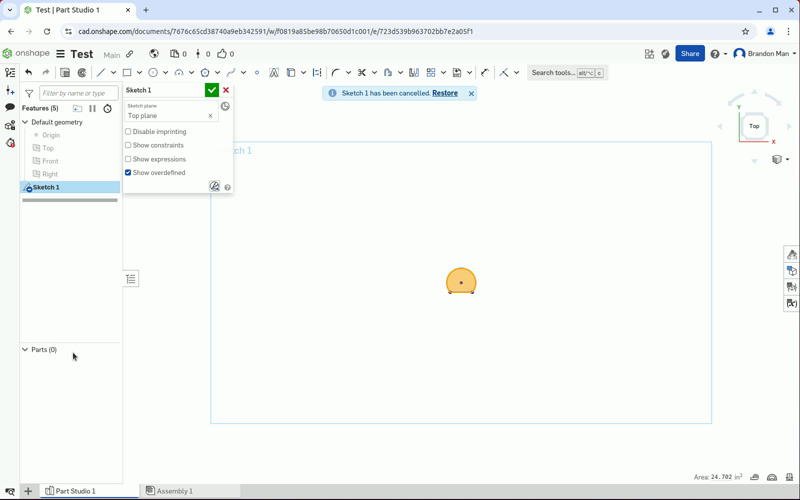
key(shift+e)
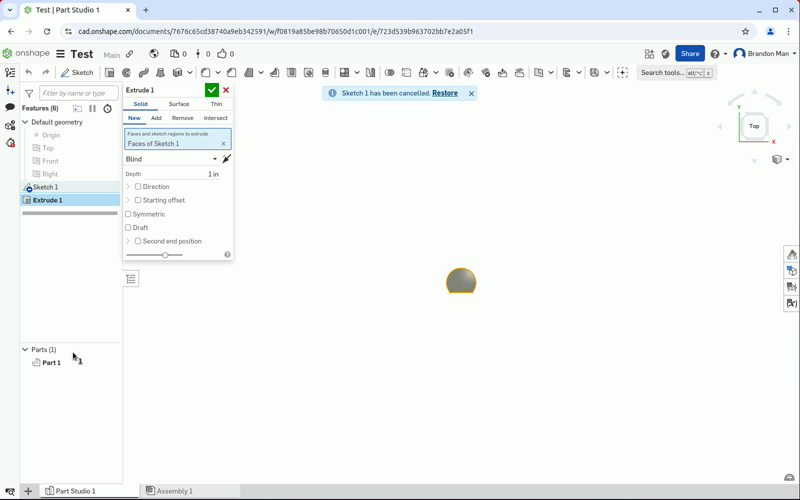
mouse_move(143, 106)
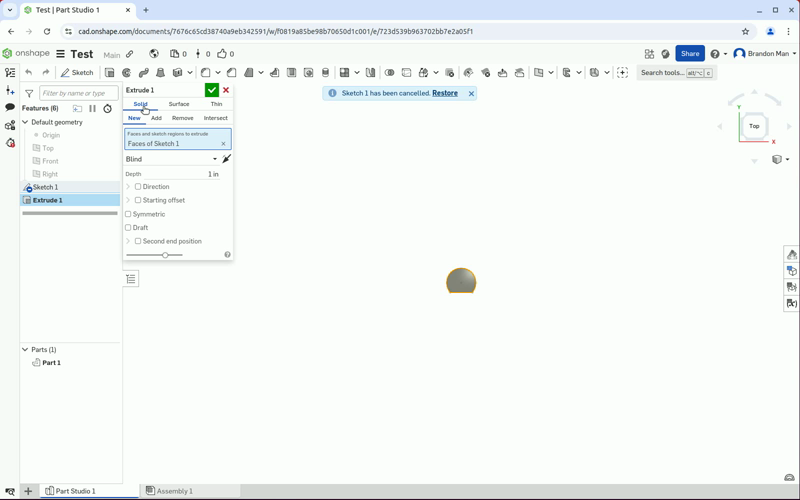
click(143, 106)
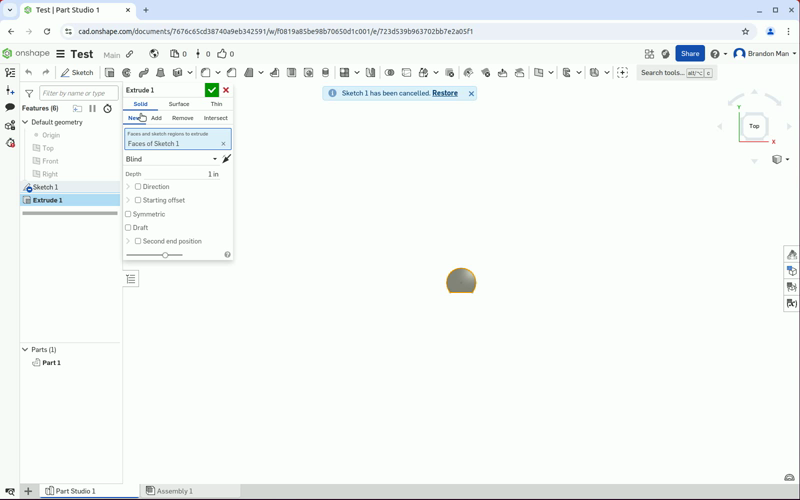
mouse_move(137, 120)
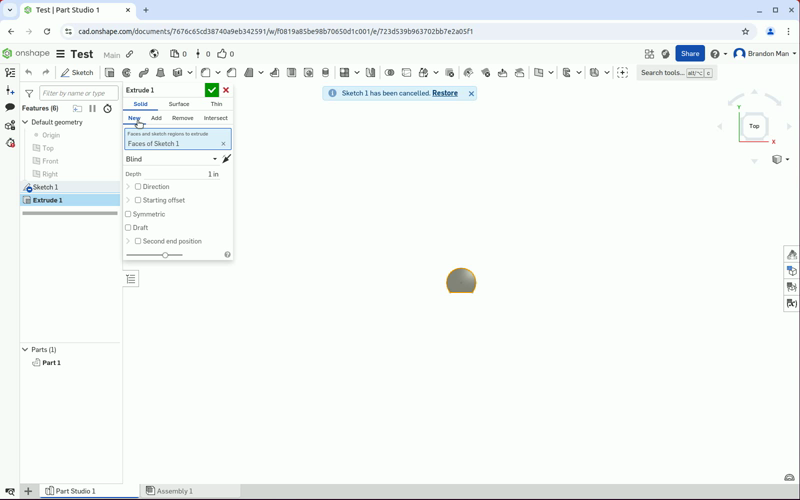
click(137, 120)
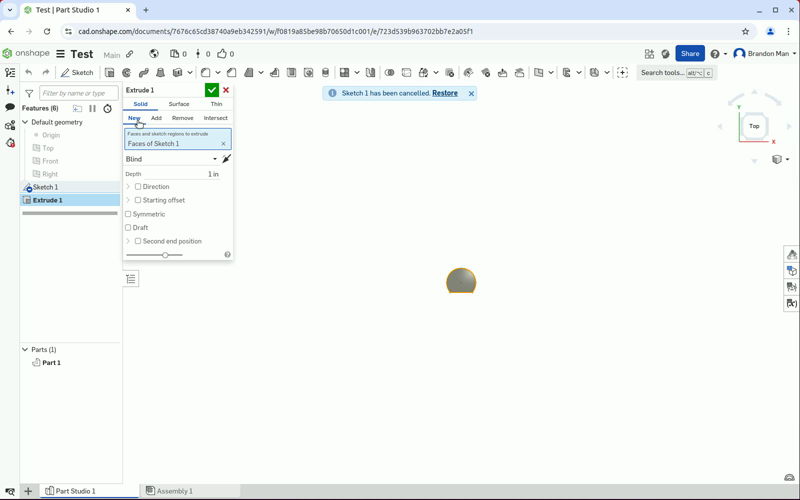
key(tab, 4)
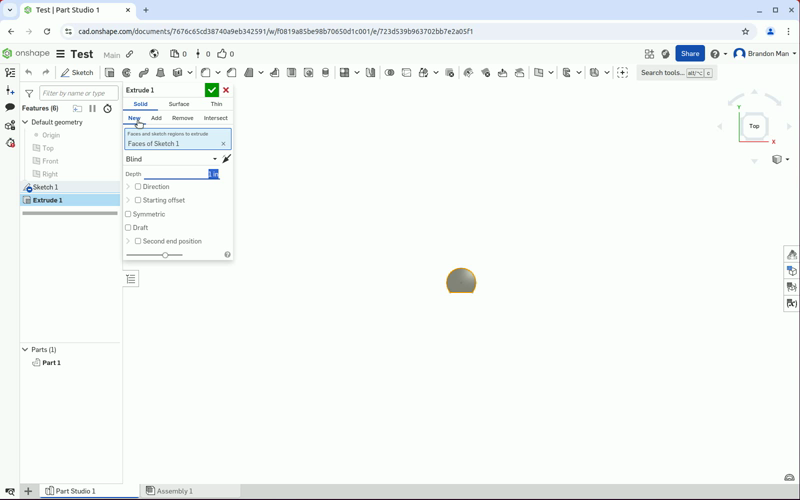
text(23.108)
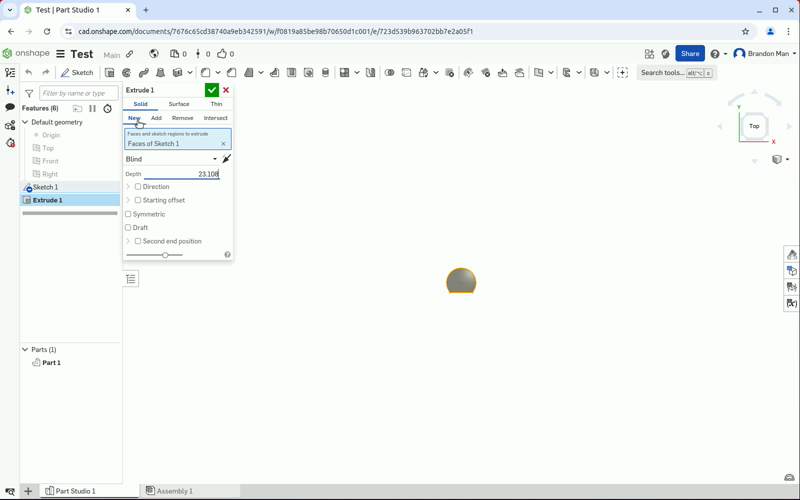
key(enter)
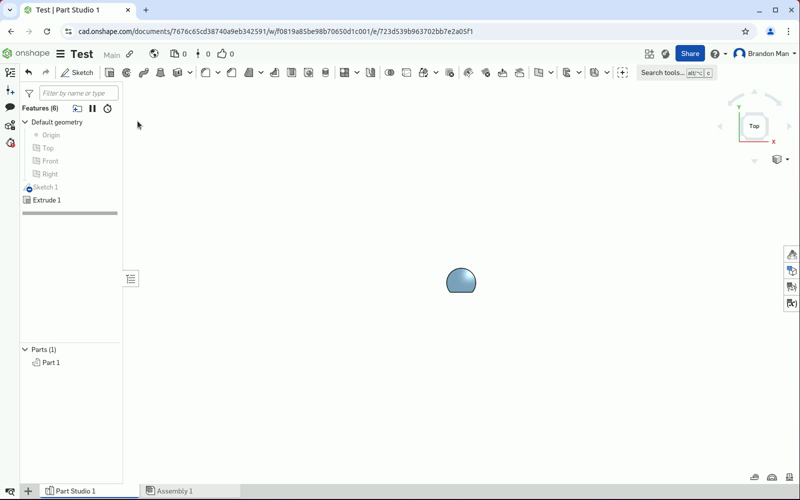
key(shift+h)
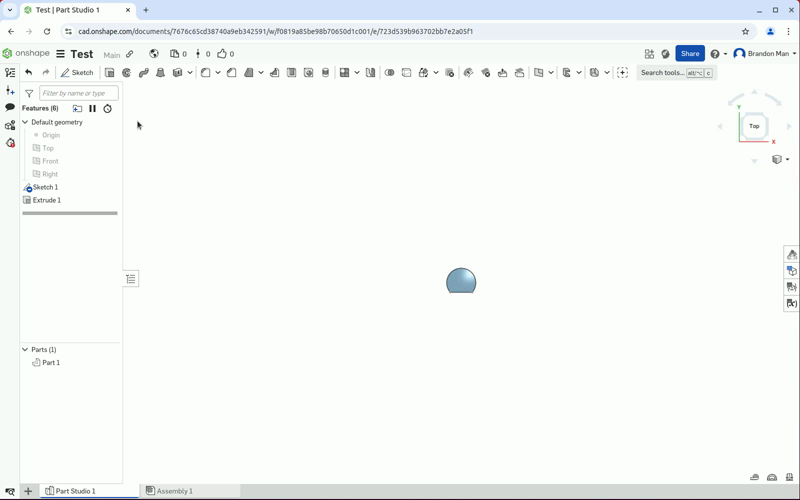
key(shift+h)
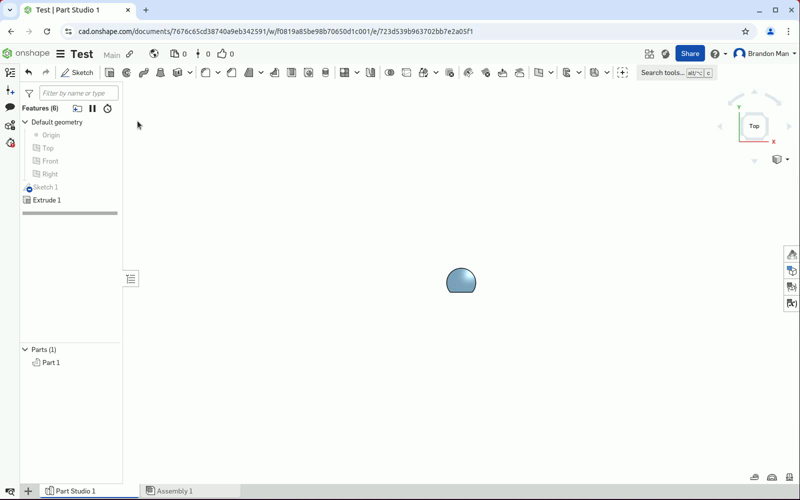
mouse_move(73, 189)
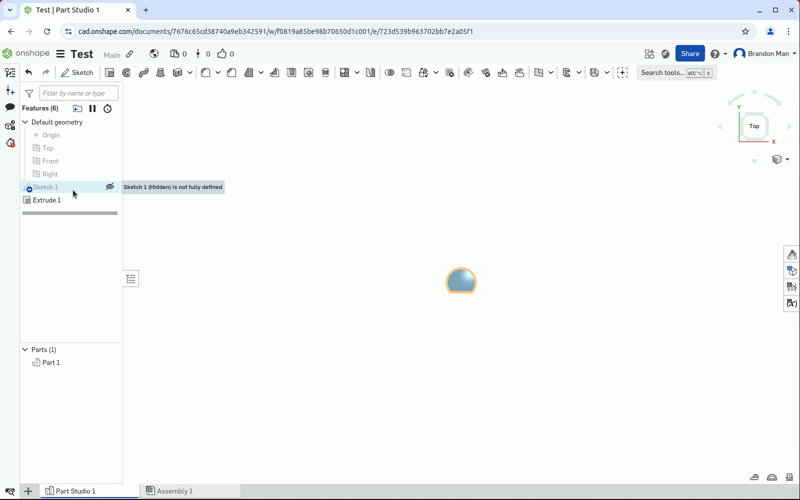
click(73, 189)
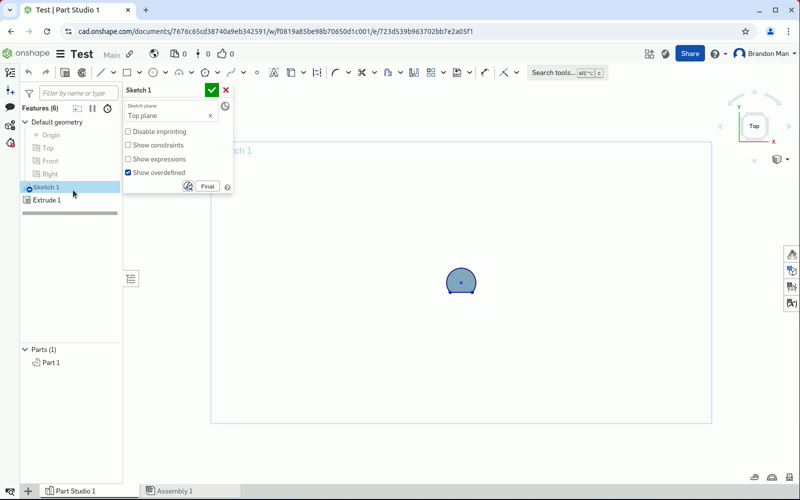
mouse_move(229, 92)
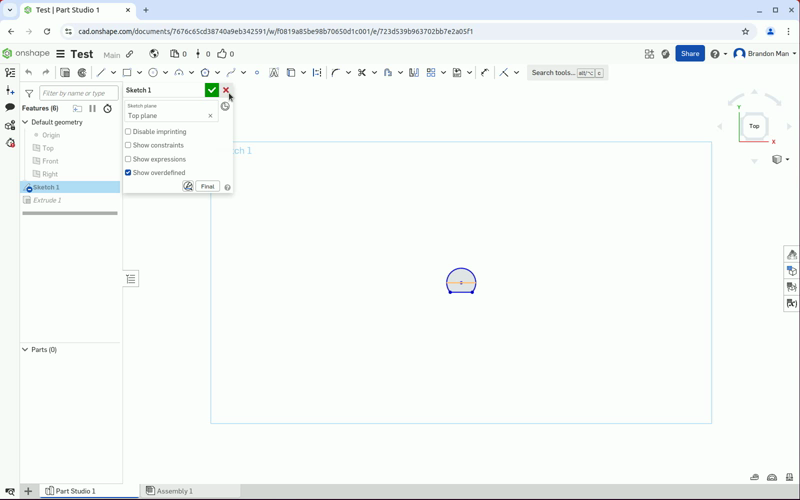
click(229, 92)
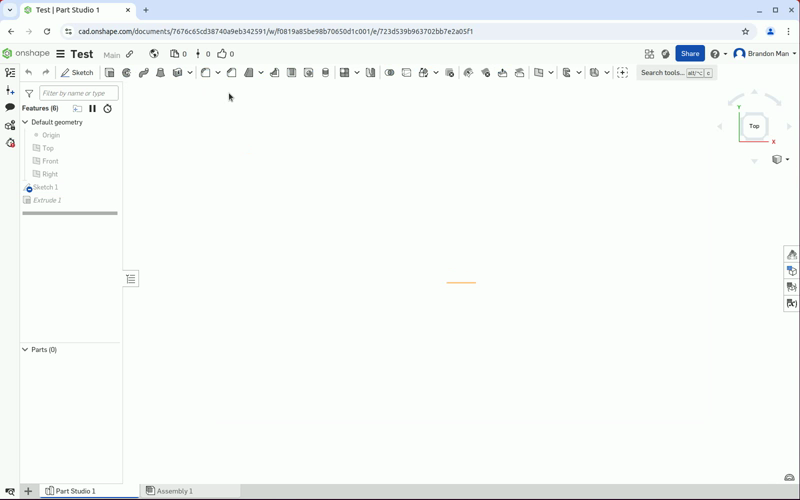
mouse_move(73, 352)
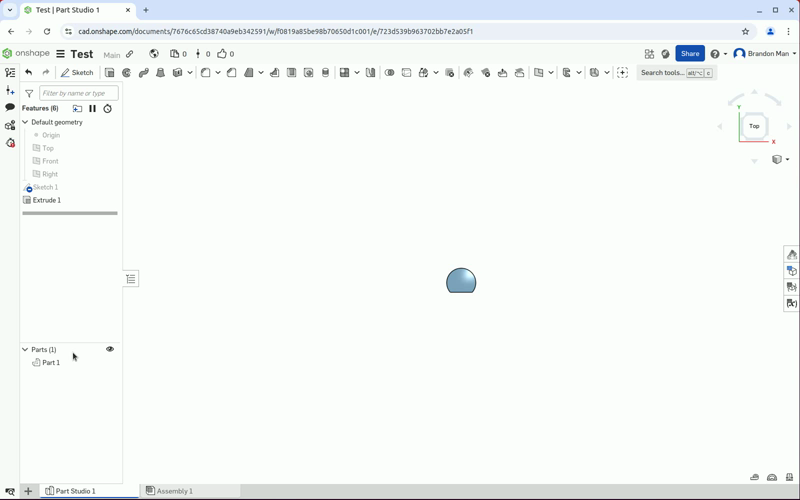
key(y)
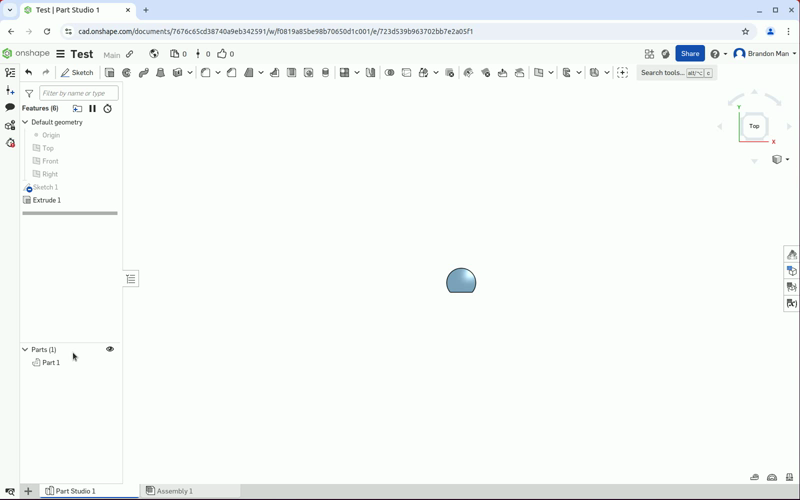
key(shift+p)
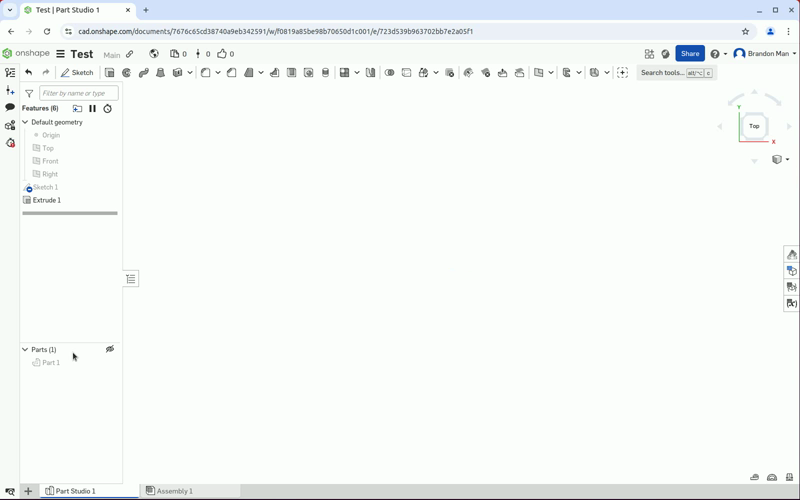
key(space)
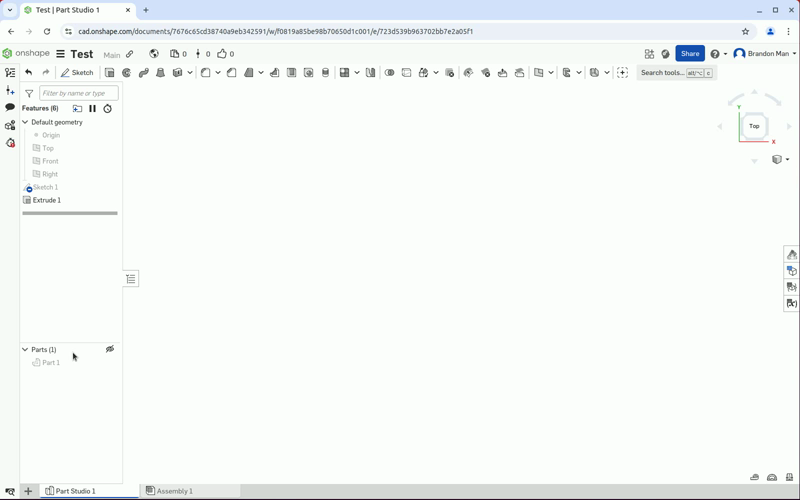
key_down(shift)
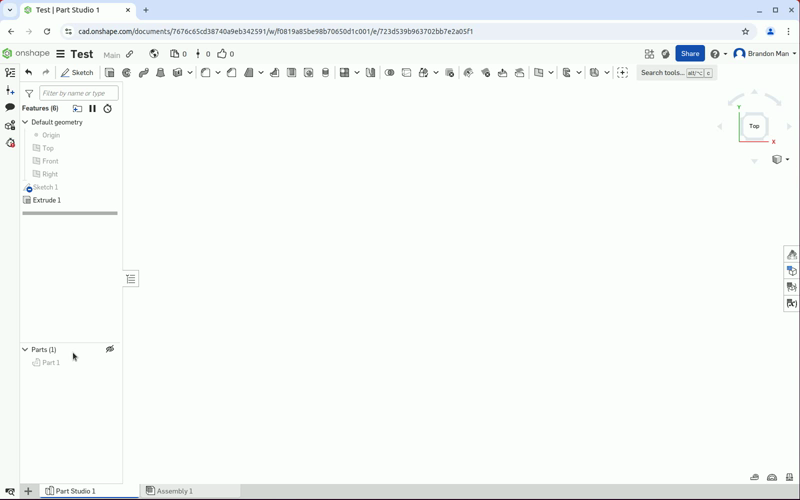
key(up)
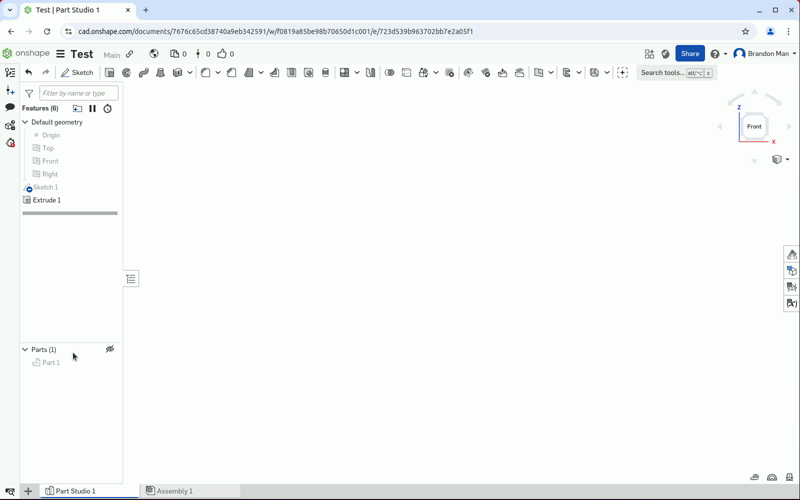
key_up(shift)
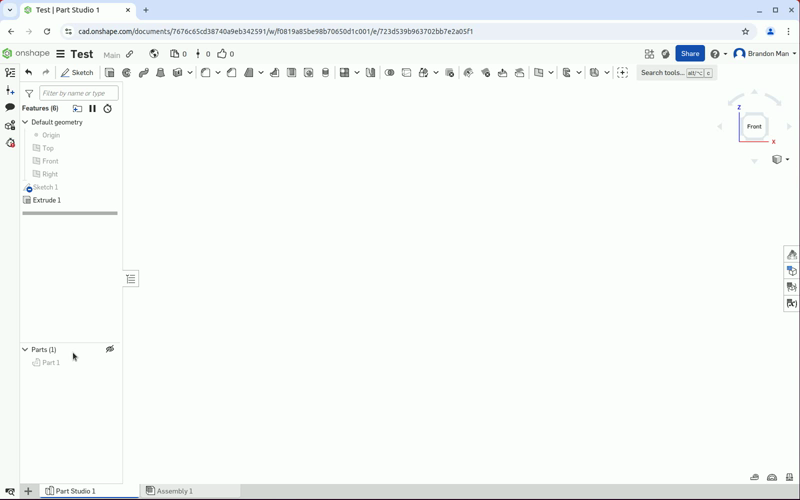
mouse_move(73, 352)
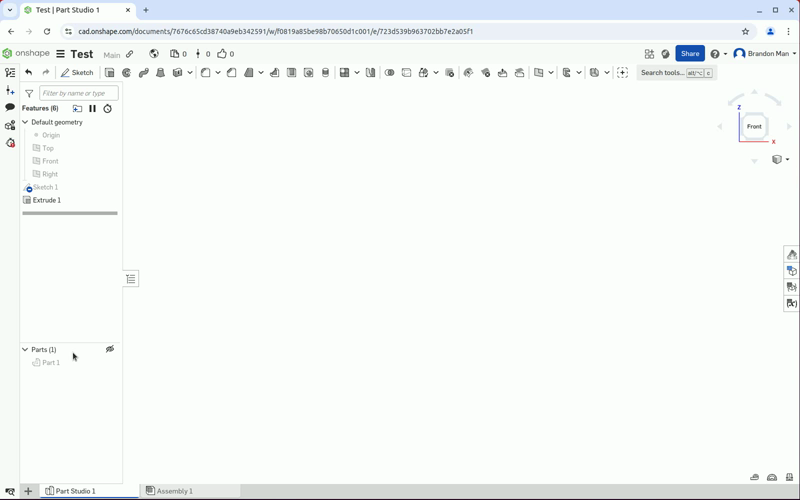
key(shift+y)
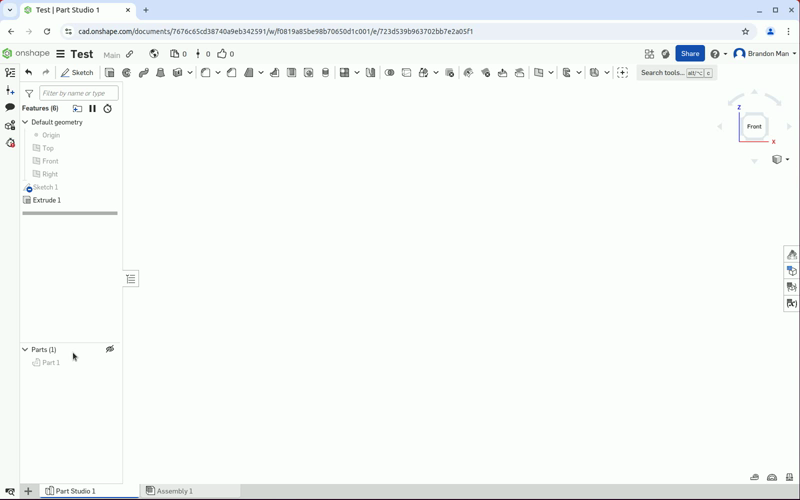
key(shift+s)
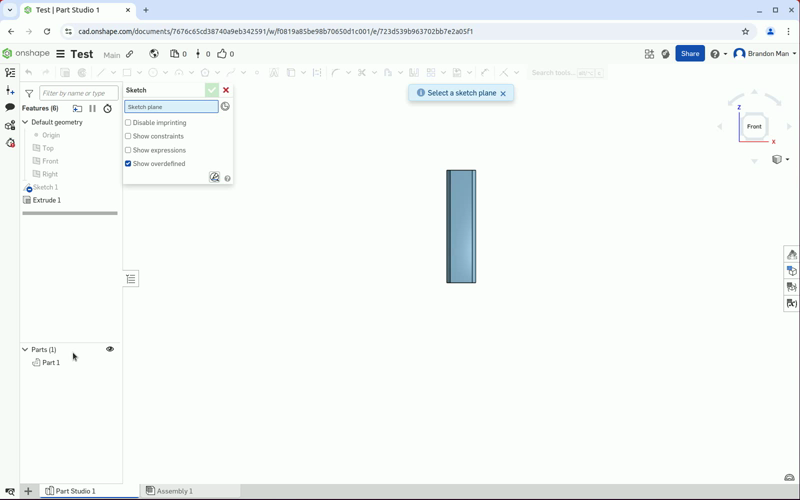
mouse_move(73, 163)
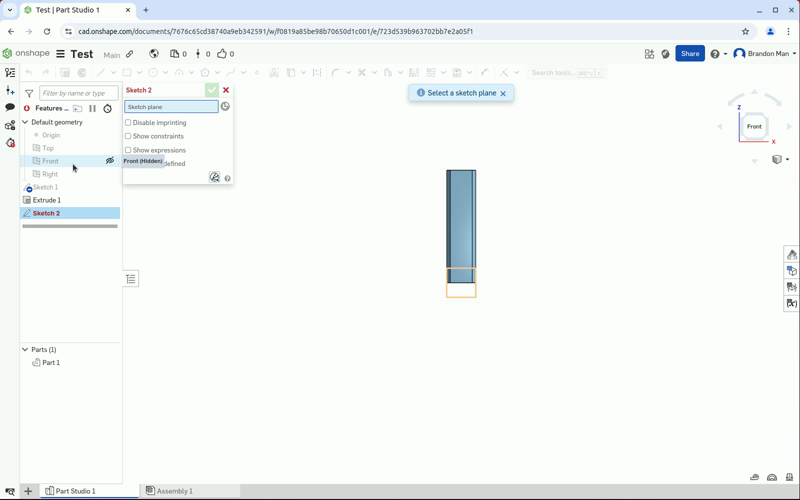
click(73, 163)
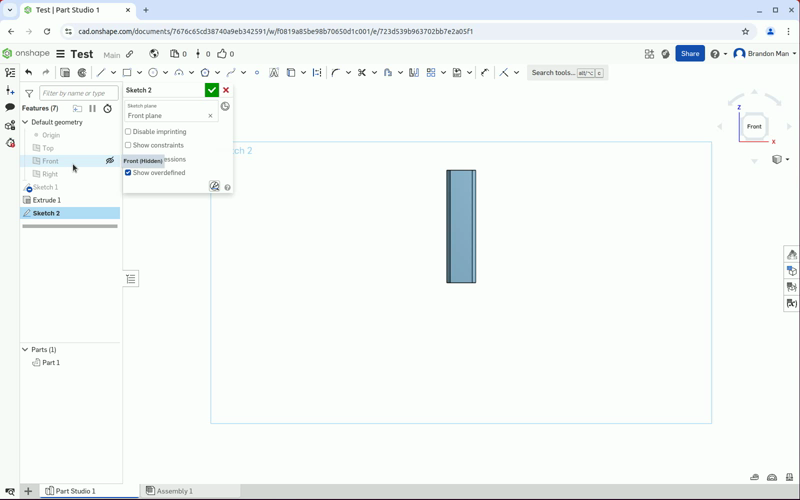
mouse_move(73, 352)
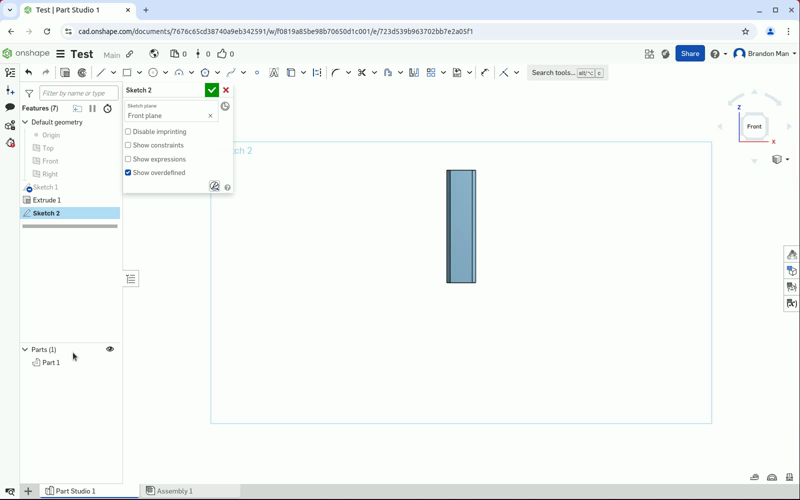
key(y)
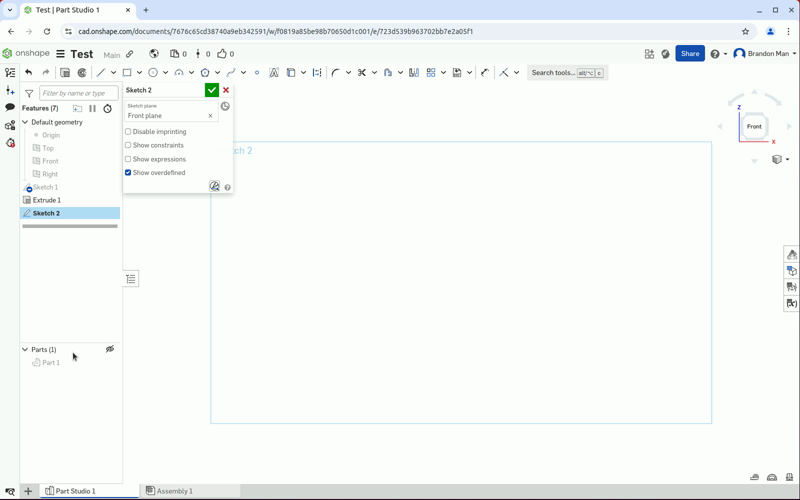
key(l)
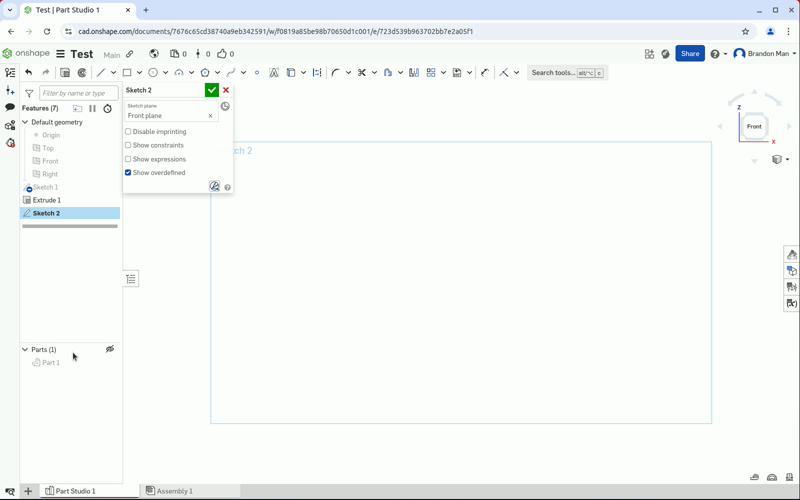
key_down(shift)
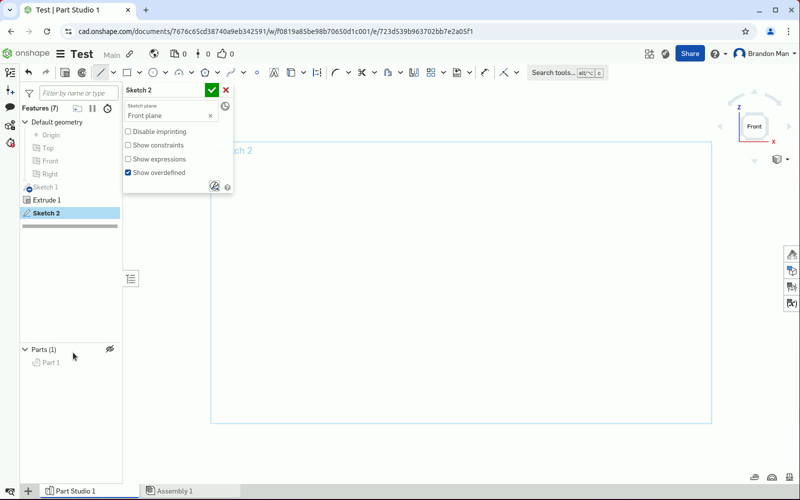
mouse_move(457, 230)
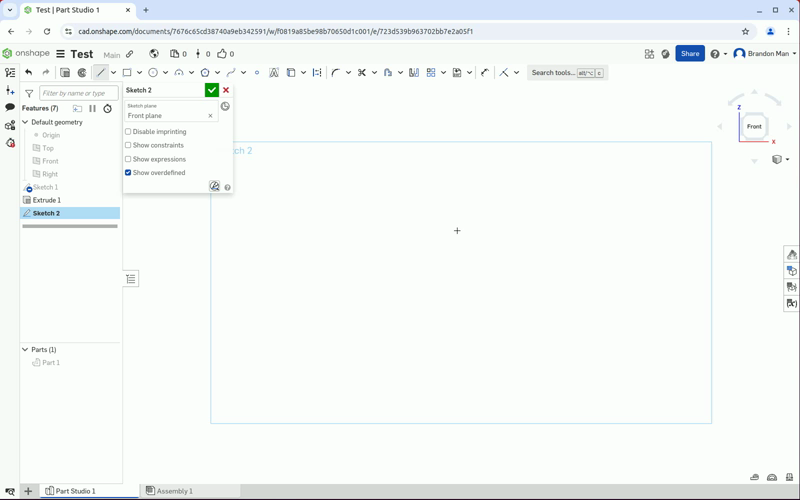
click(457, 230)
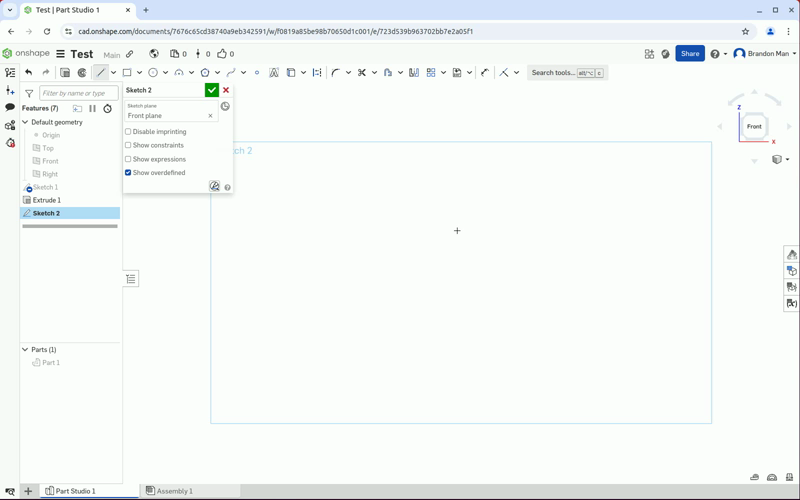
key_up(shift)
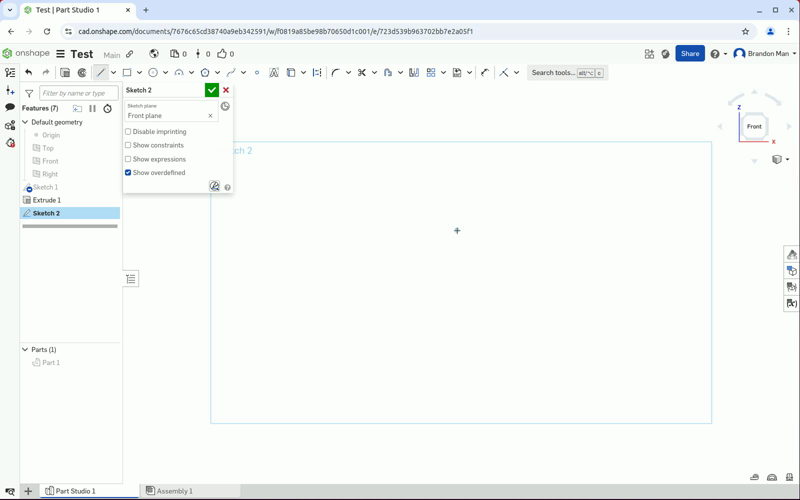
key_down(shift)
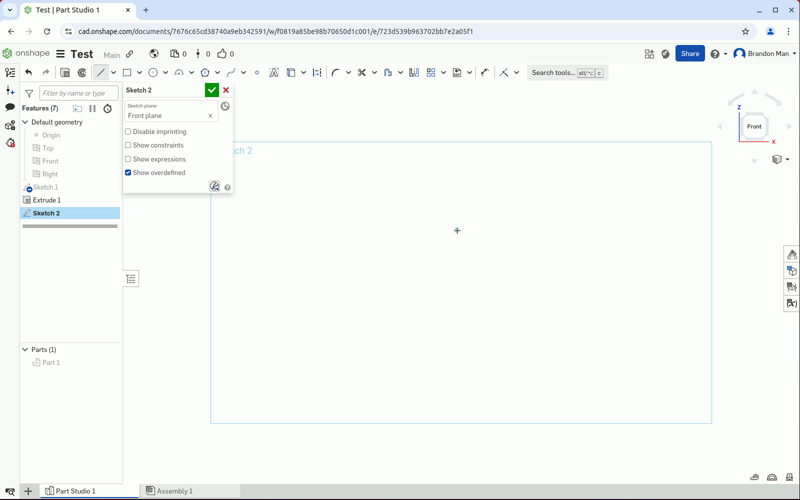
mouse_move(487, 230)
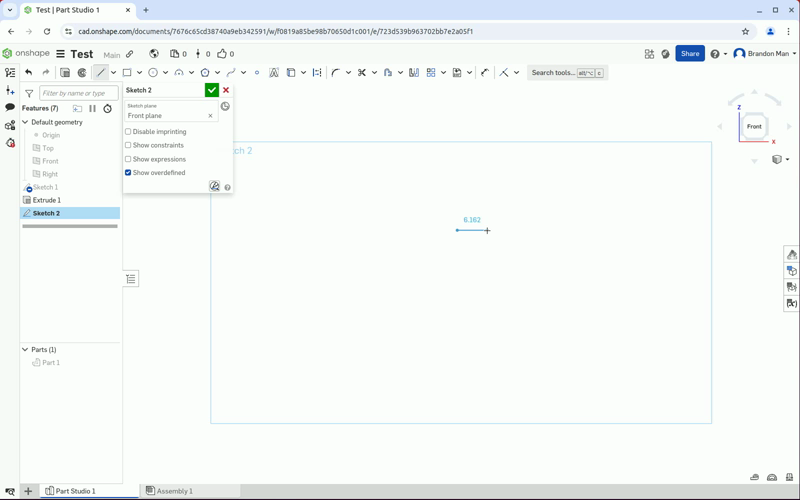
mouse_move(465, 230)
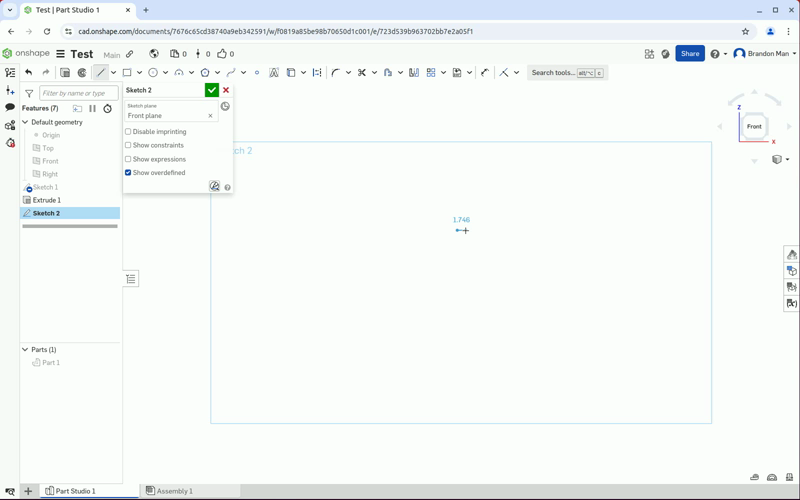
click(465, 230)
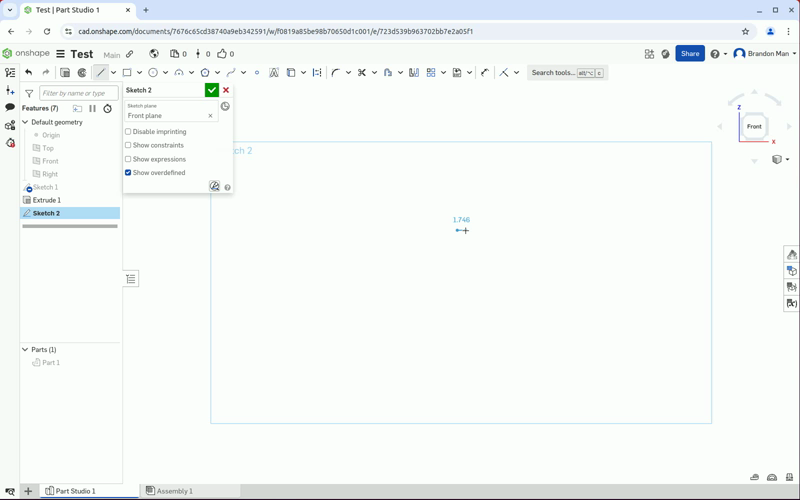
key_up(shift)
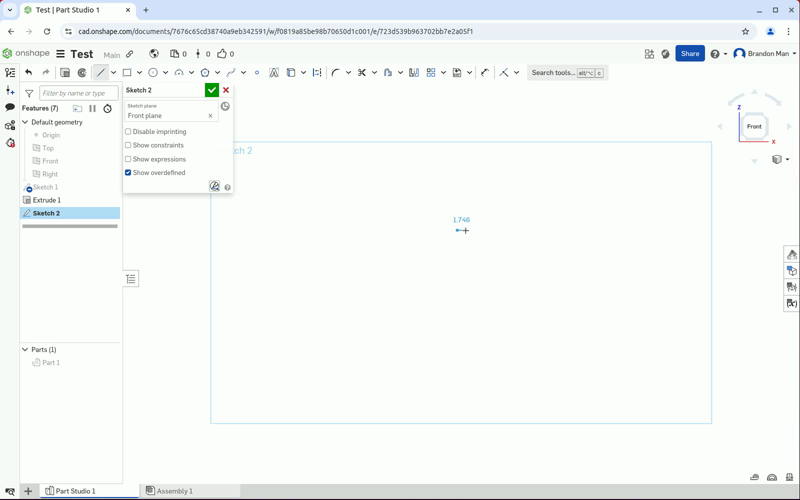
key_down(shift)
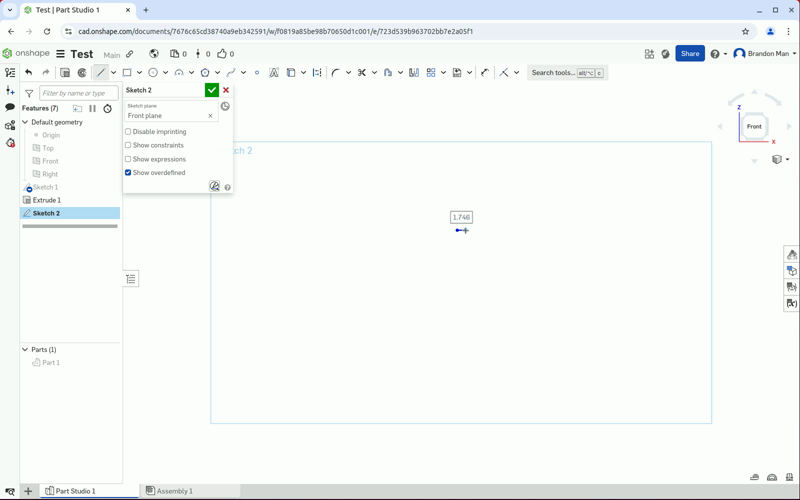
mouse_move(495, 230)
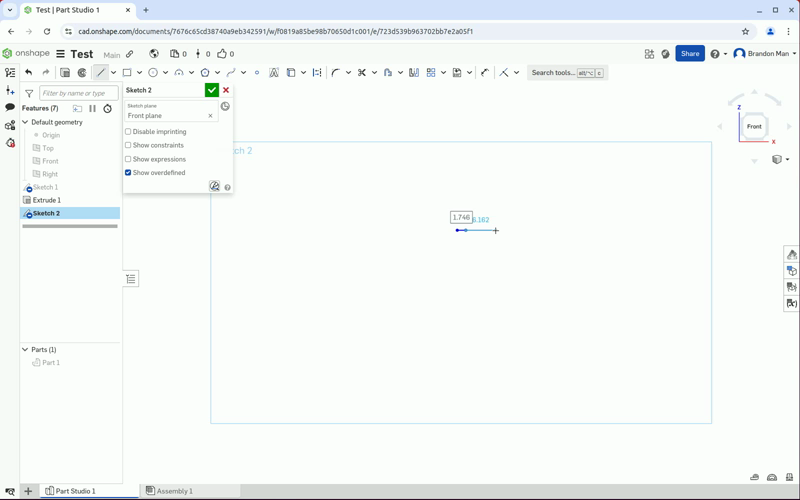
mouse_move(465, 222)
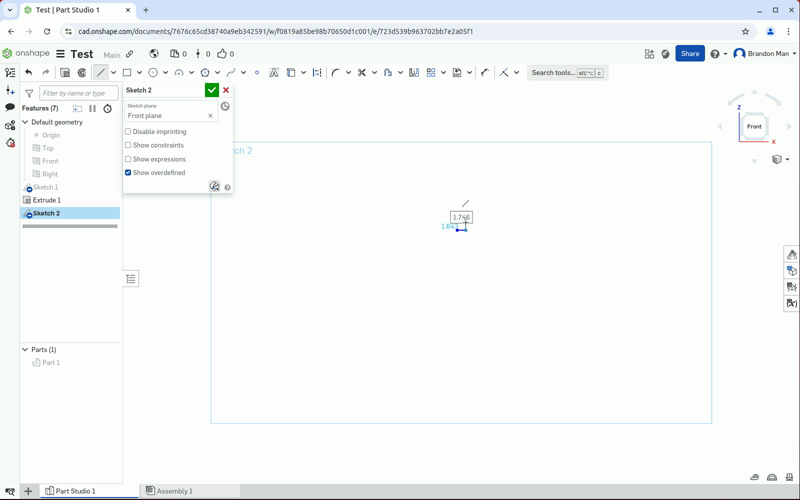
click(465, 222)
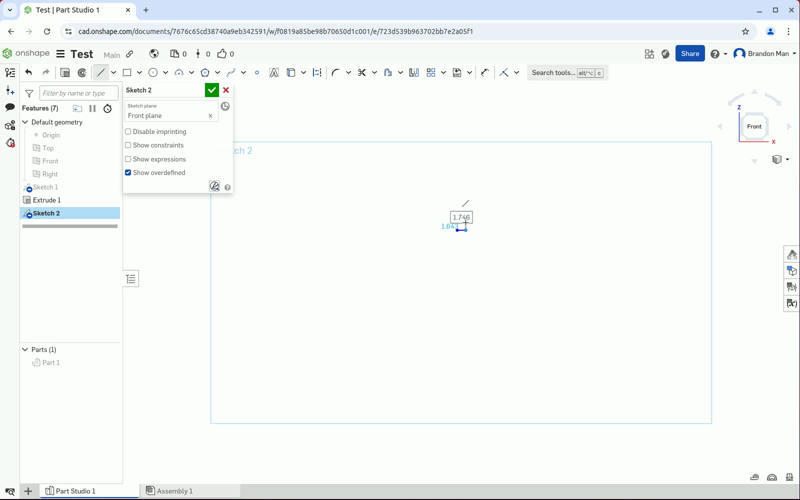
key_up(shift)
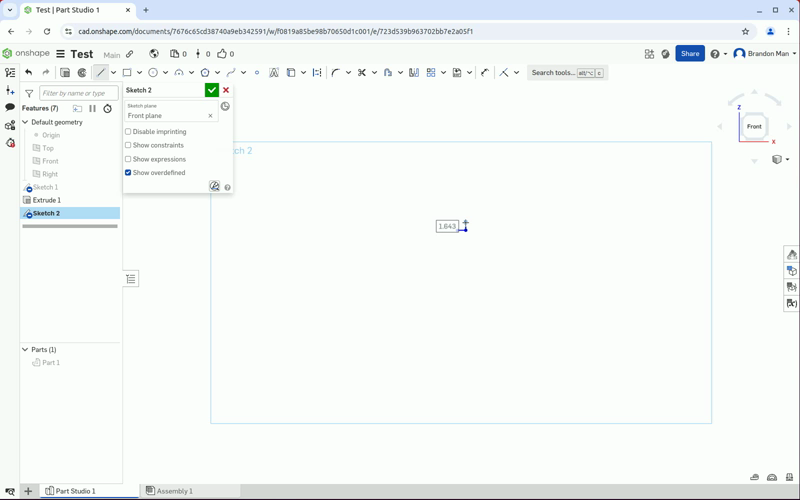
key_down(shift)
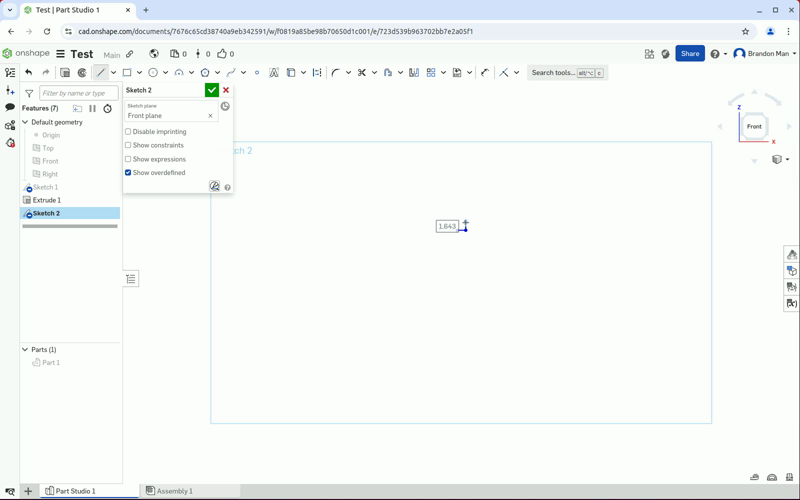
mouse_move(495, 222)
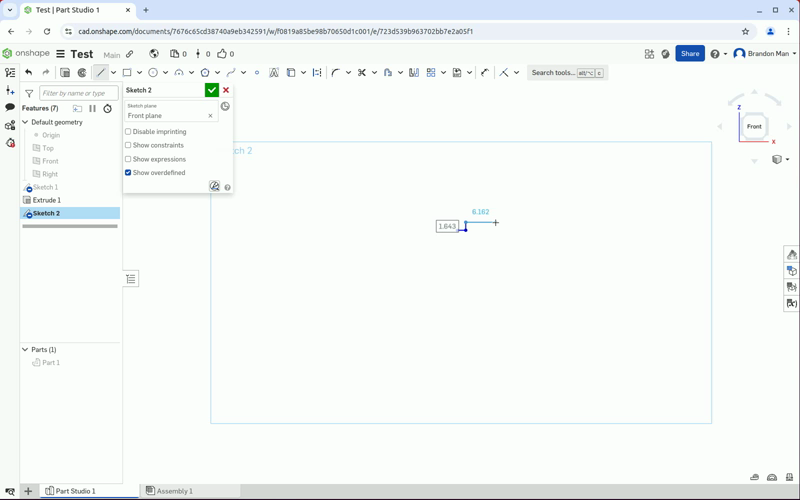
mouse_move(457, 222)
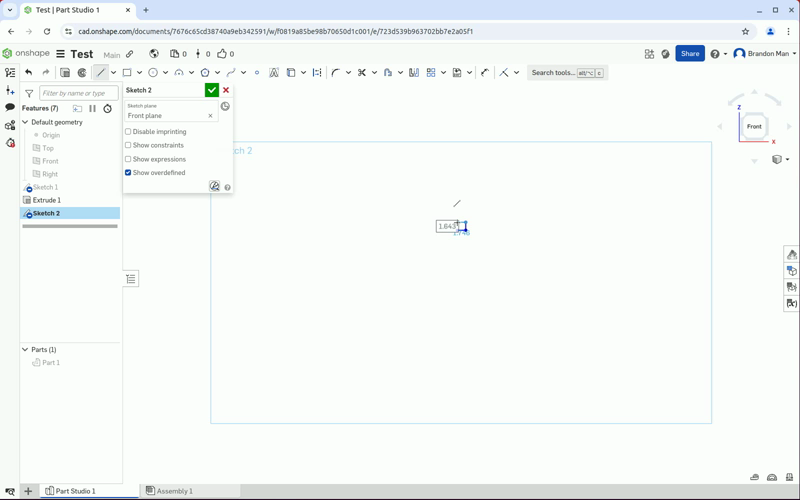
click(457, 222)
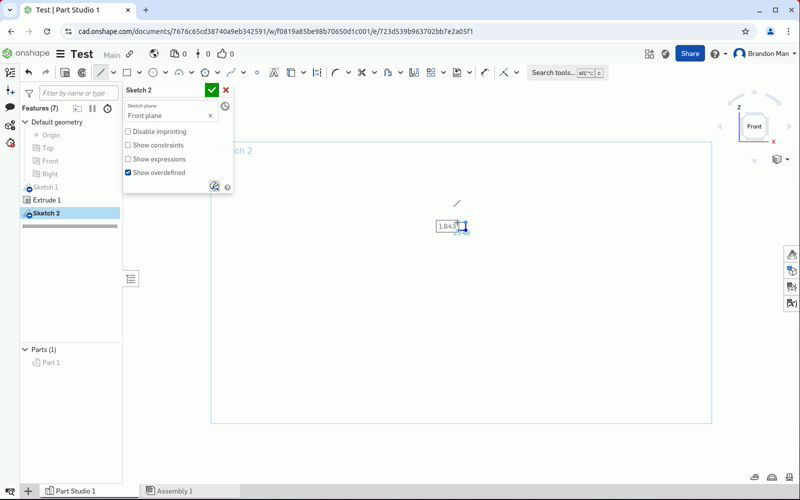
key_up(shift)
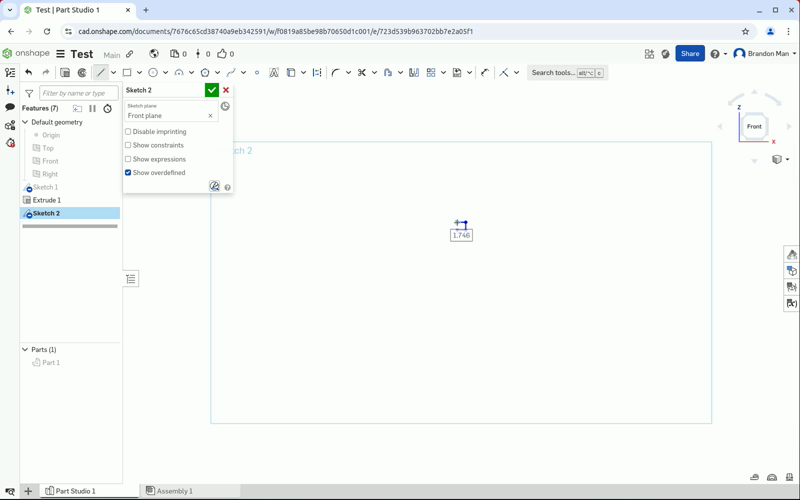
mouse_move(487, 222)
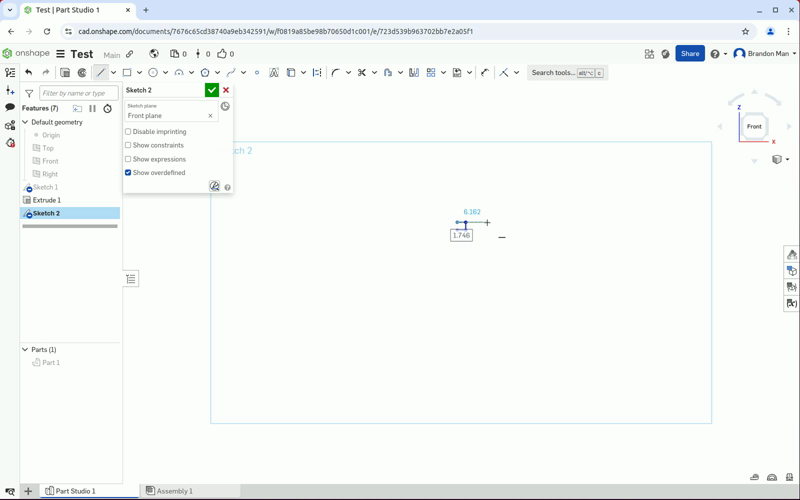
key_down(shift)
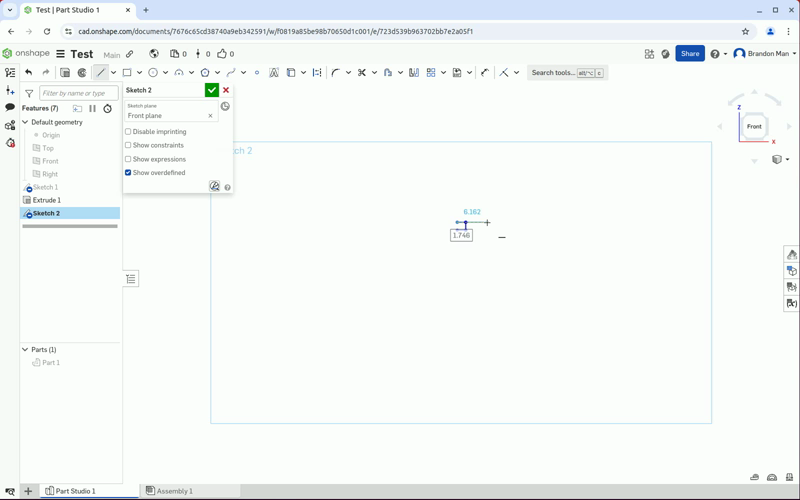
mouse_move(457, 230)
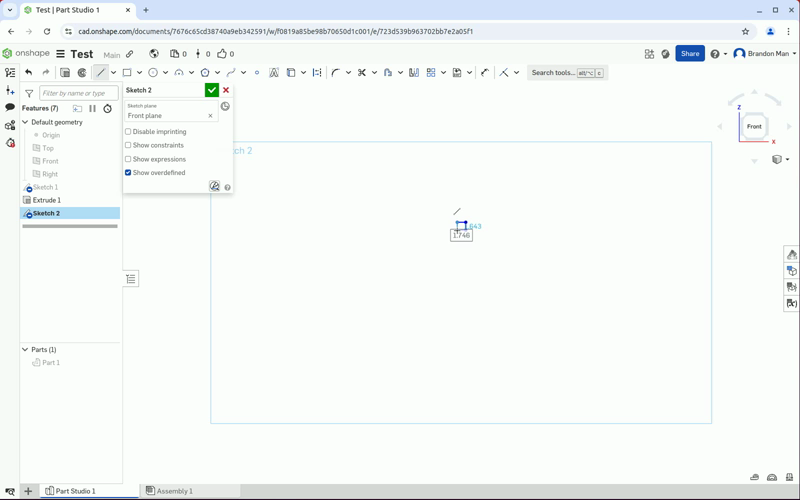
key_up(shift)
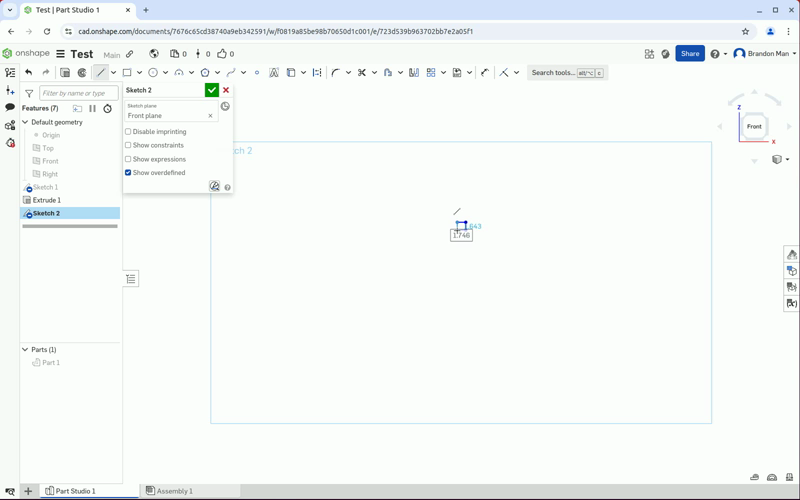
click(457, 230)
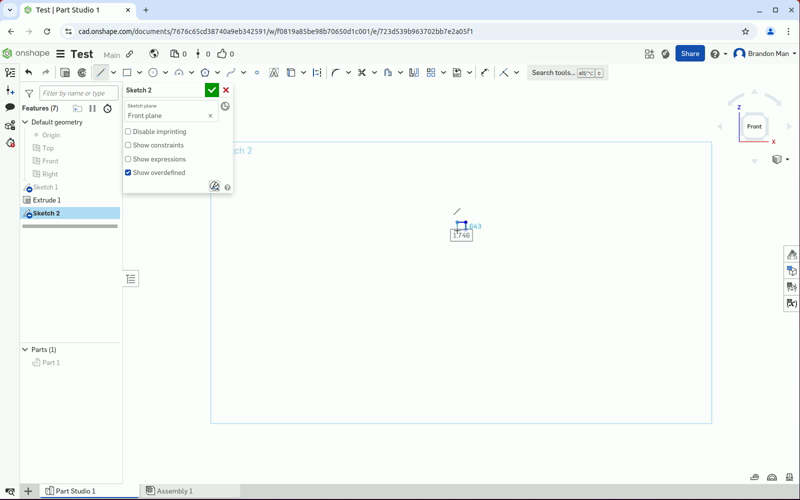
key(esc)
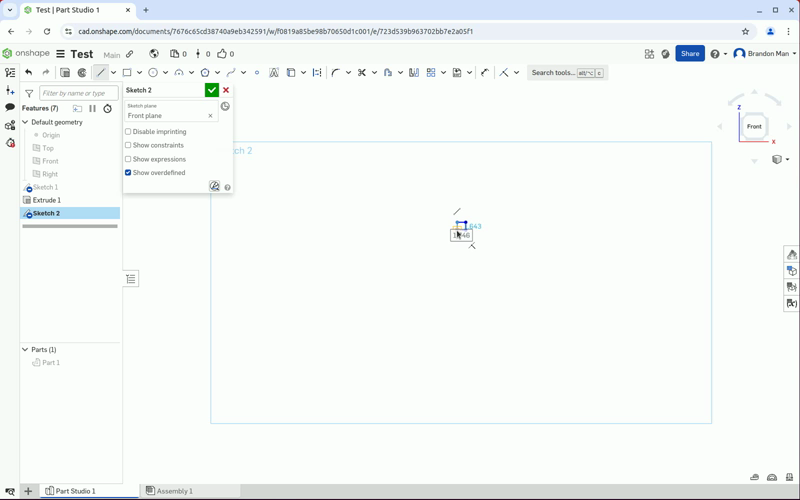
mouse_move(463, 227)
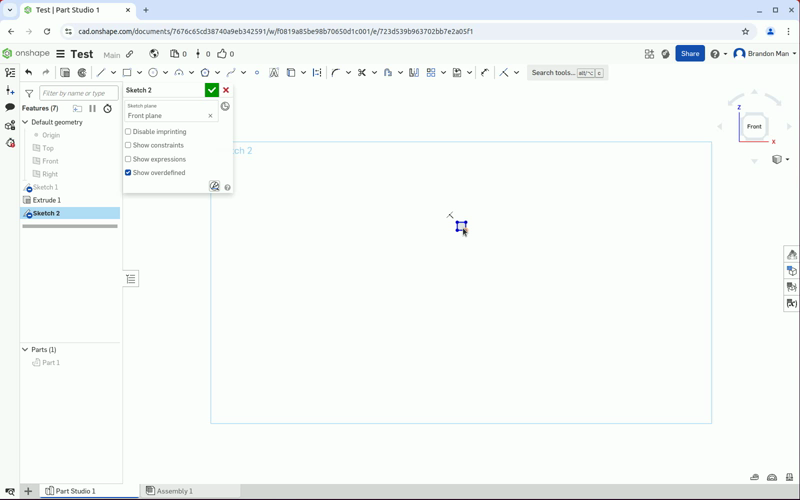
scroll(6)
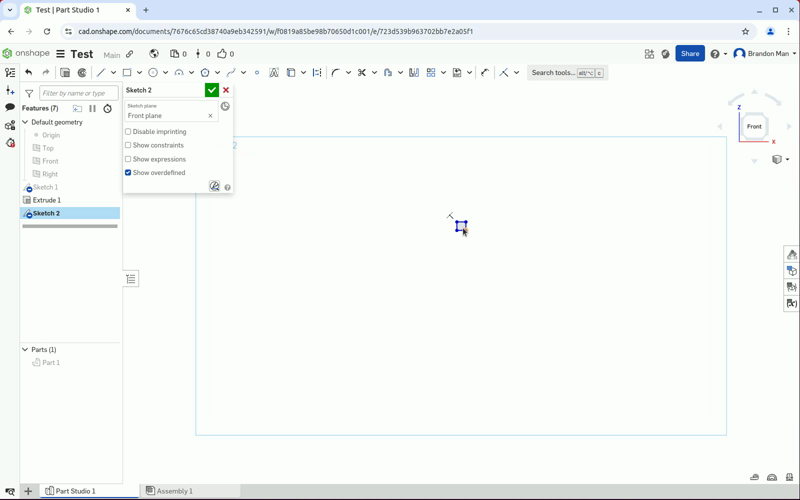
scroll(6)
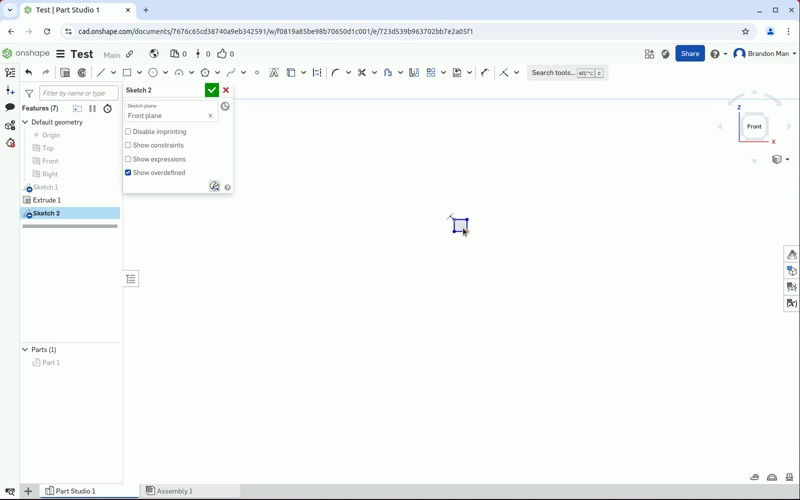
scroll(6)
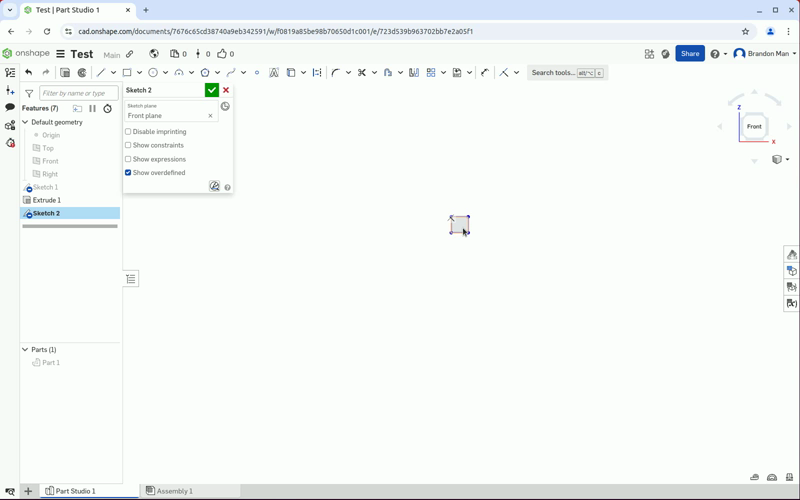
scroll(6)
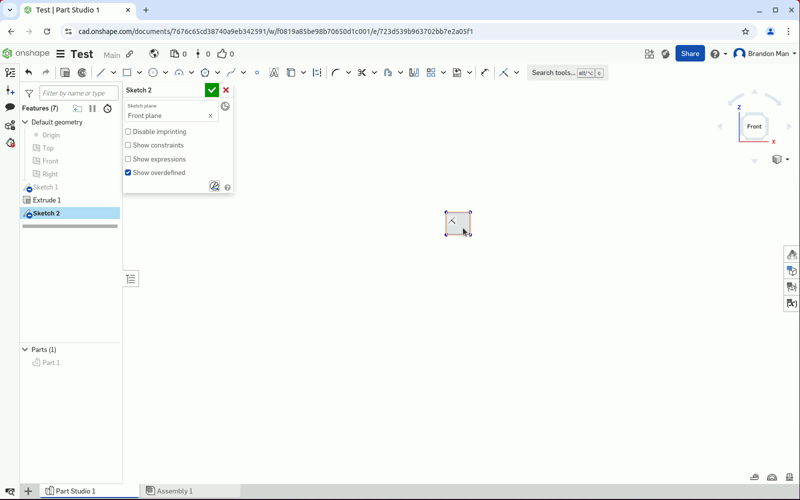
scroll(6)
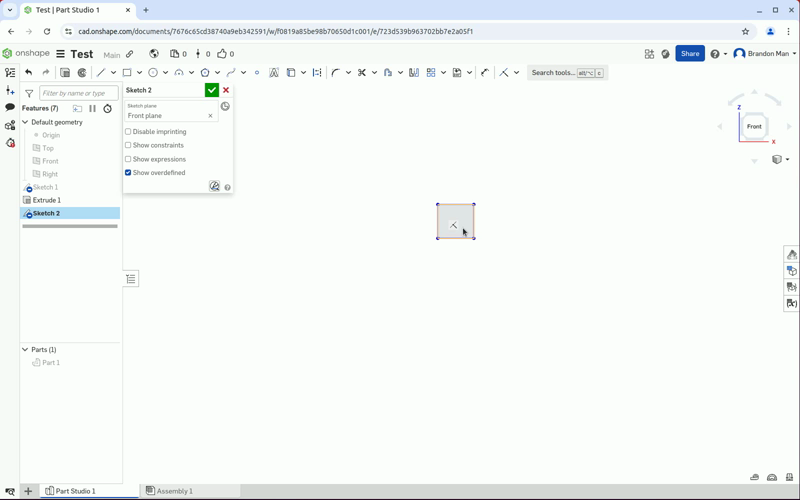
scroll(6)
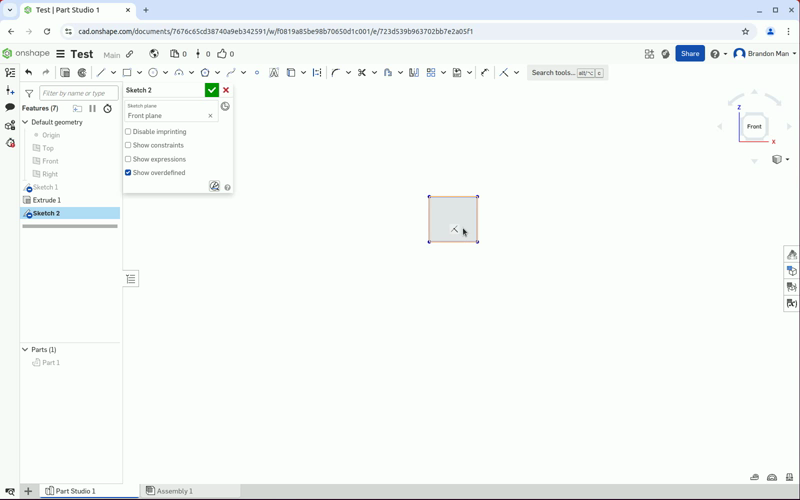
scroll(6)
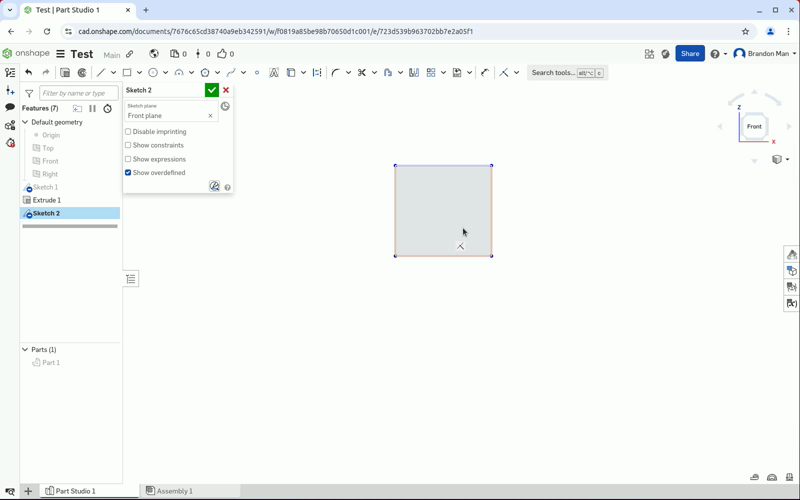
click(463, 227)
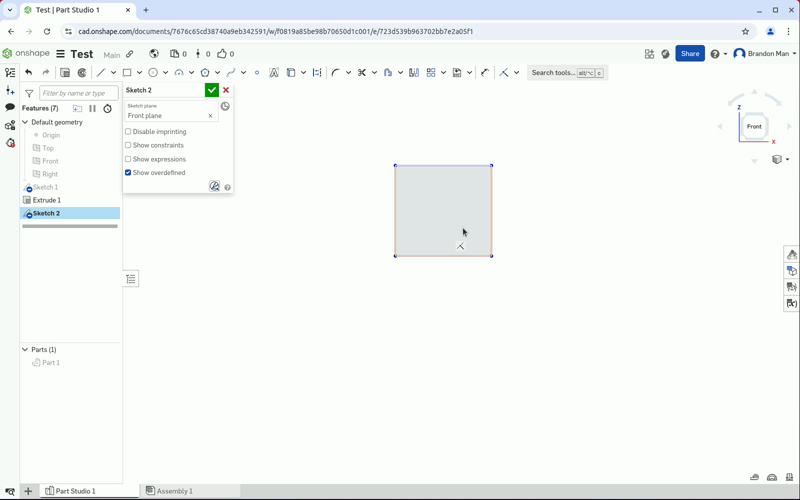
scroll(-6)
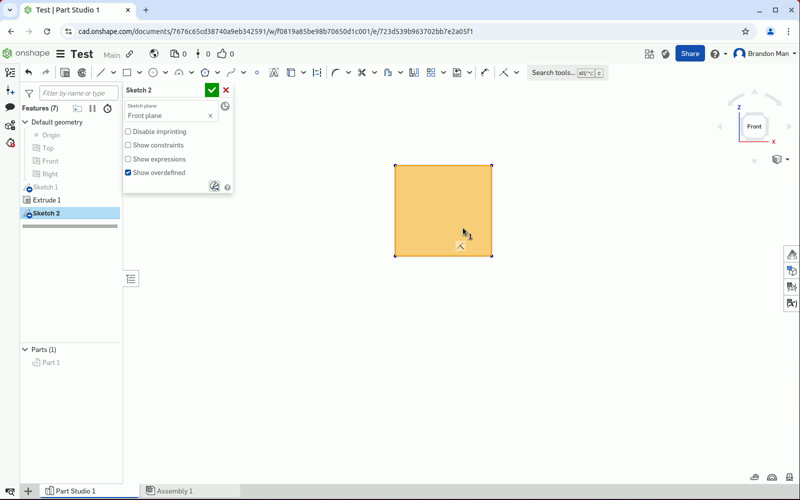
scroll(-6)
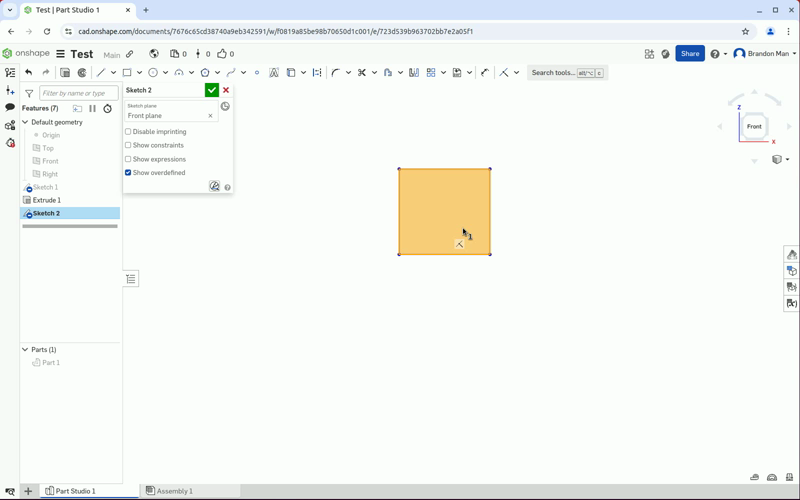
scroll(-6)
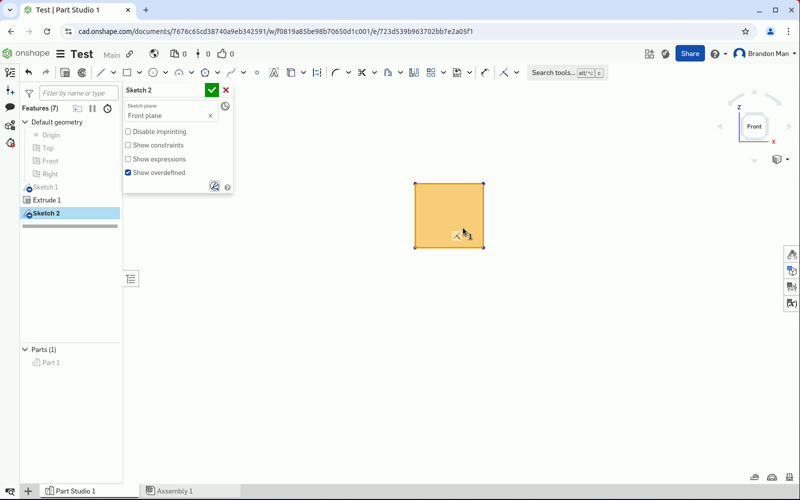
scroll(-6)
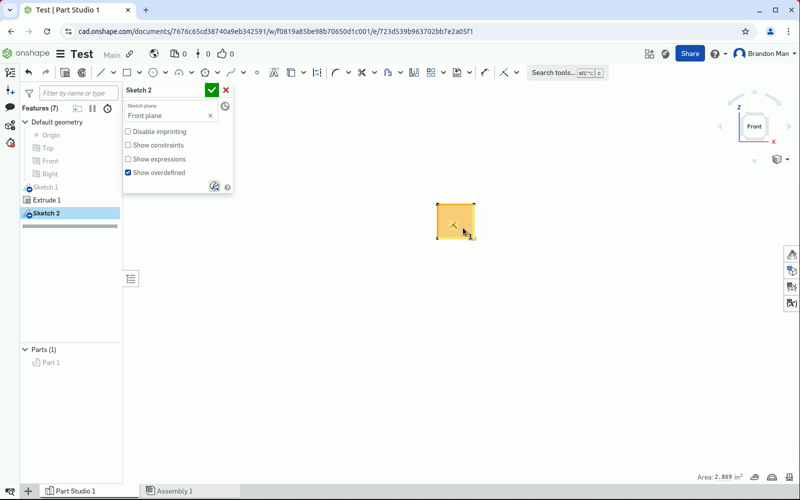
scroll(-6)
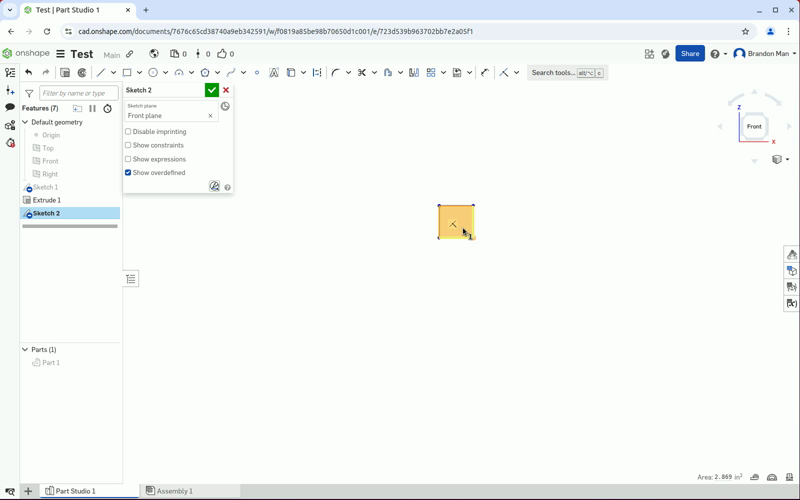
scroll(-6)
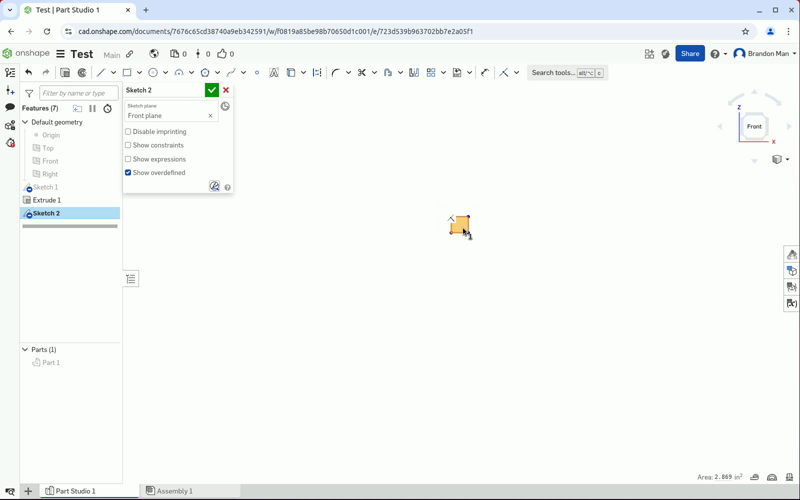
scroll(-6)
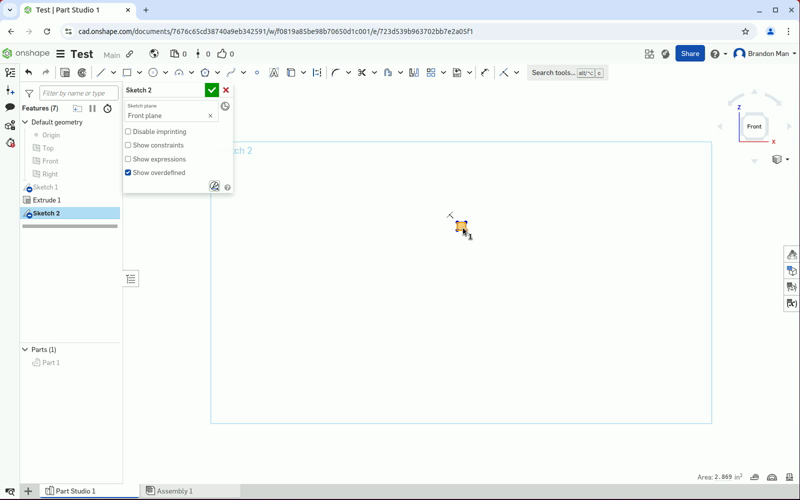
mouse_move(73, 352)
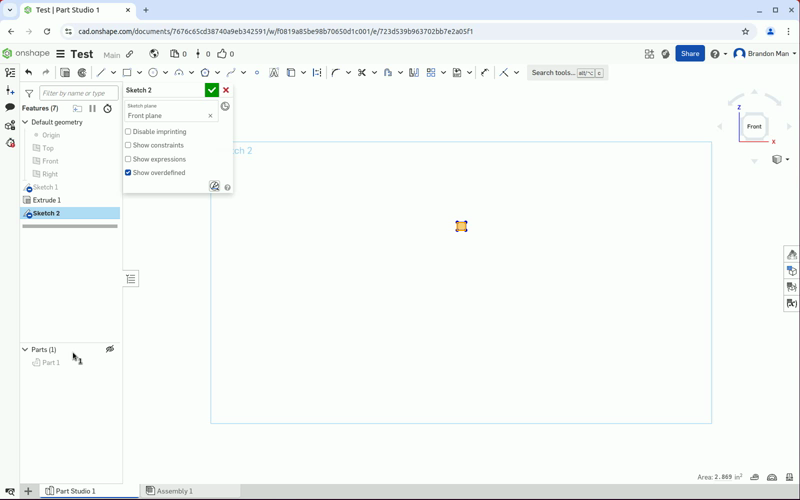
key(shift+y)
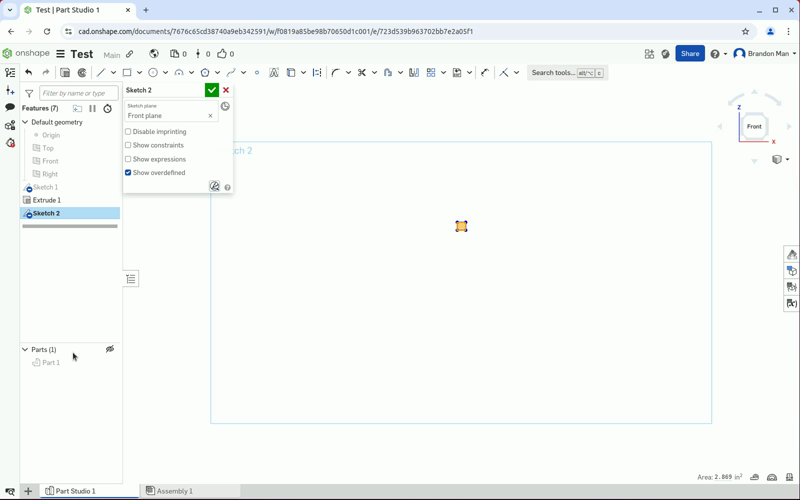
key(shift+e)
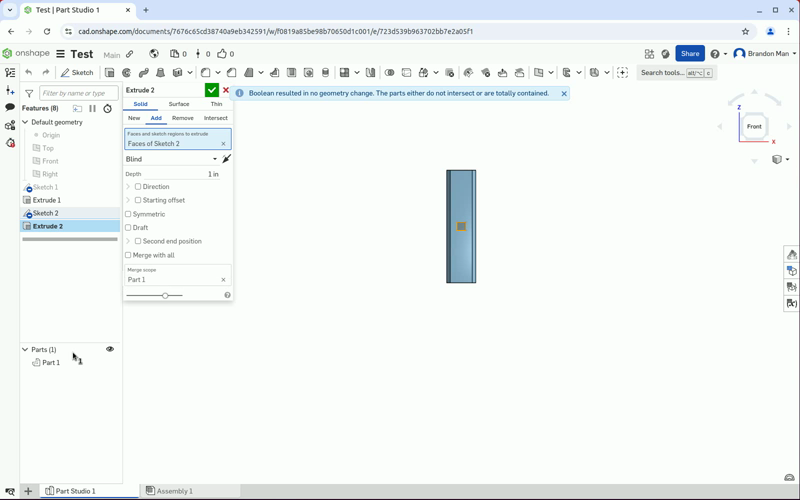
mouse_move(143, 106)
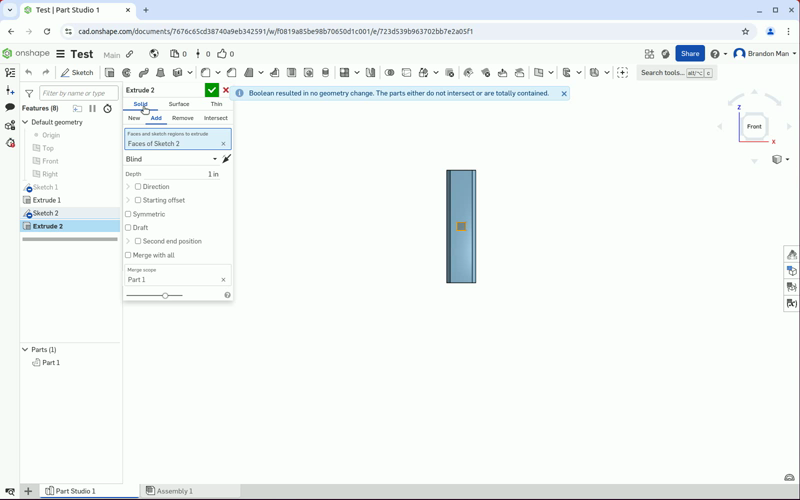
click(143, 106)
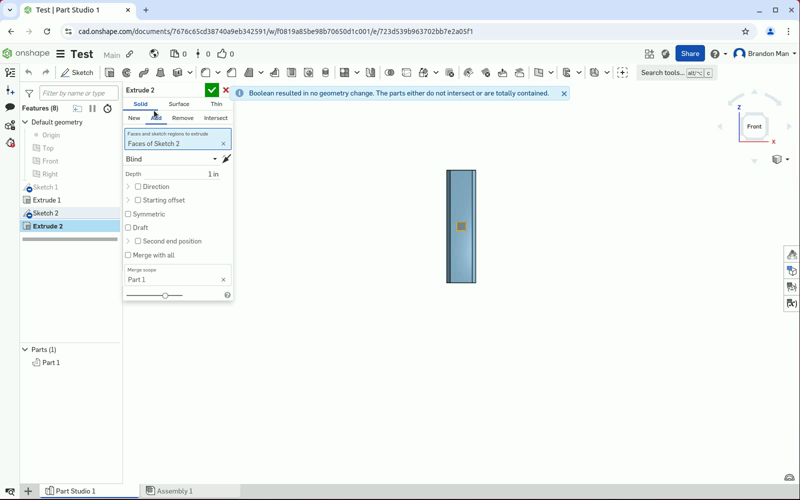
mouse_move(186, 120)
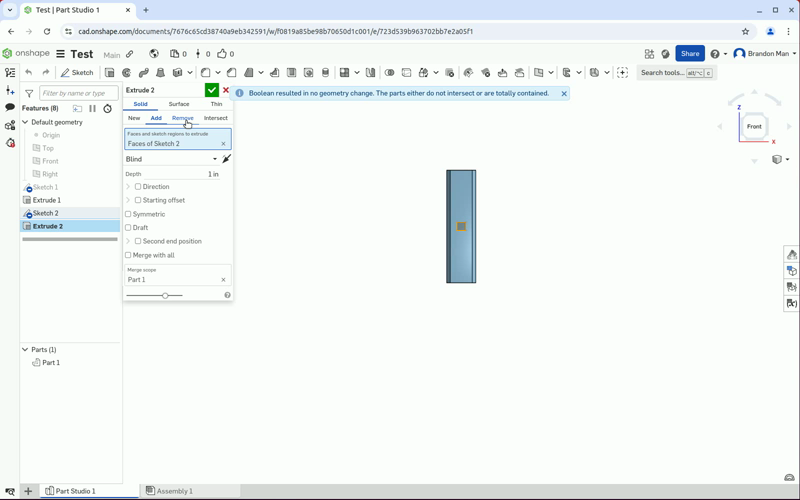
click(186, 120)
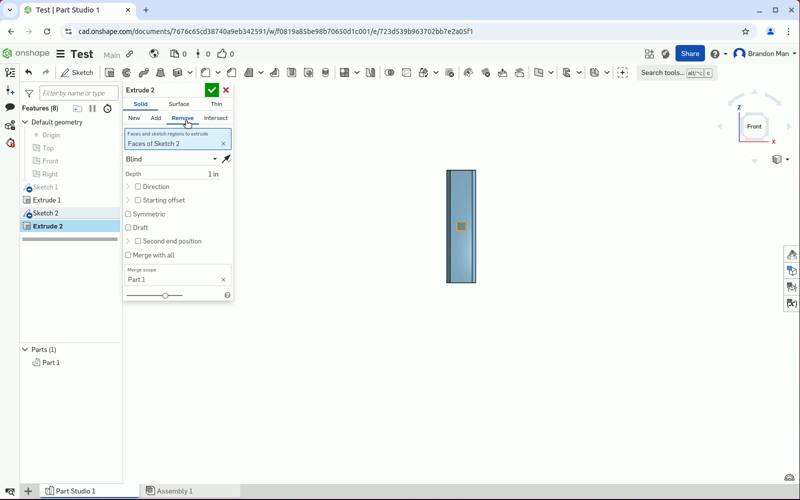
key(tab, 4)
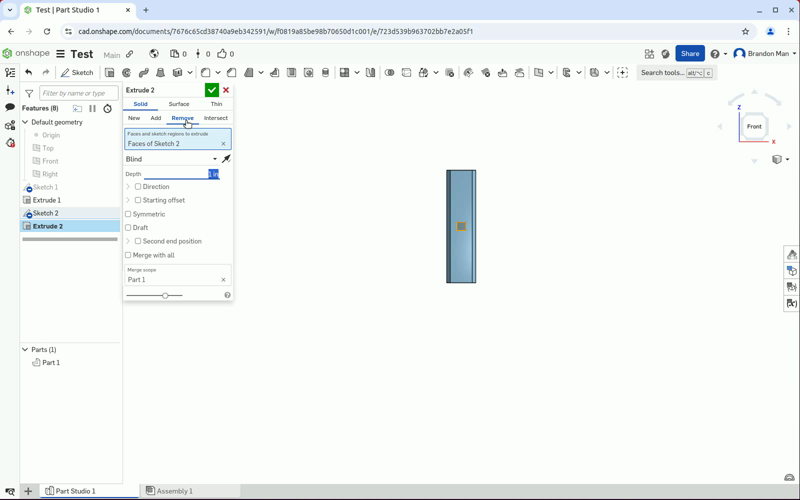
text(7.702)
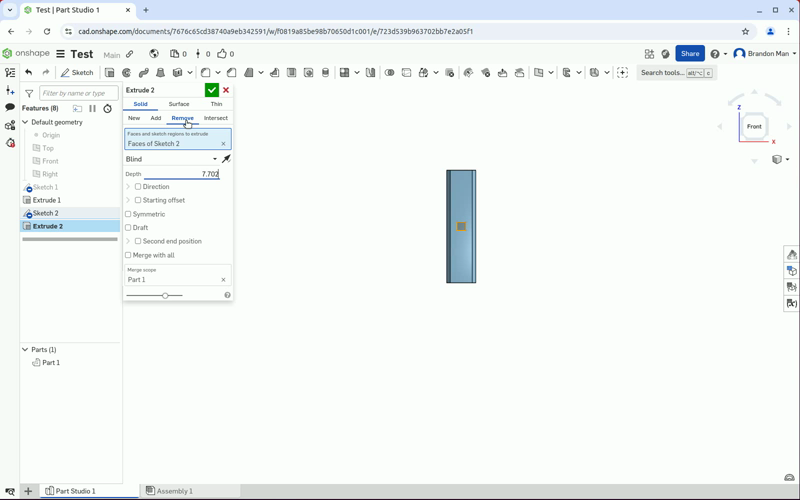
key(tab, 3)
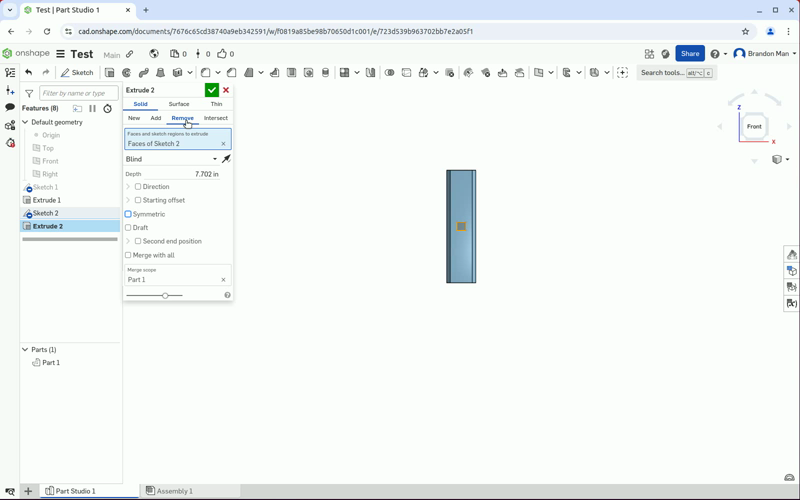
key(space)
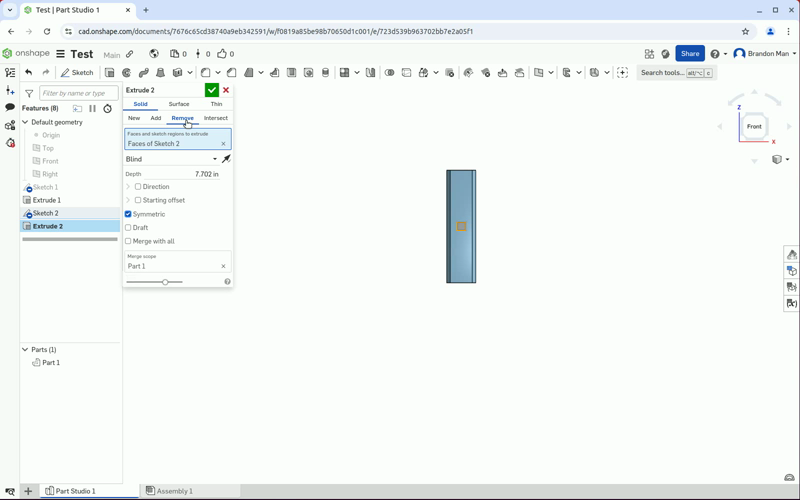
key(tab, 2)
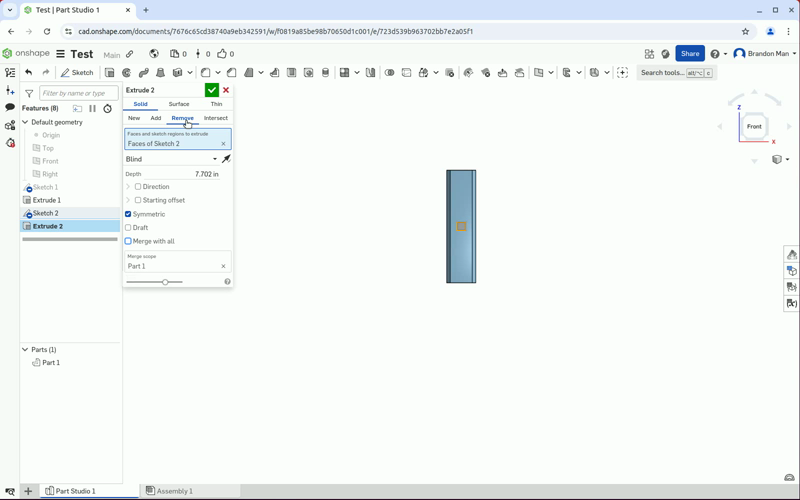
key(space)
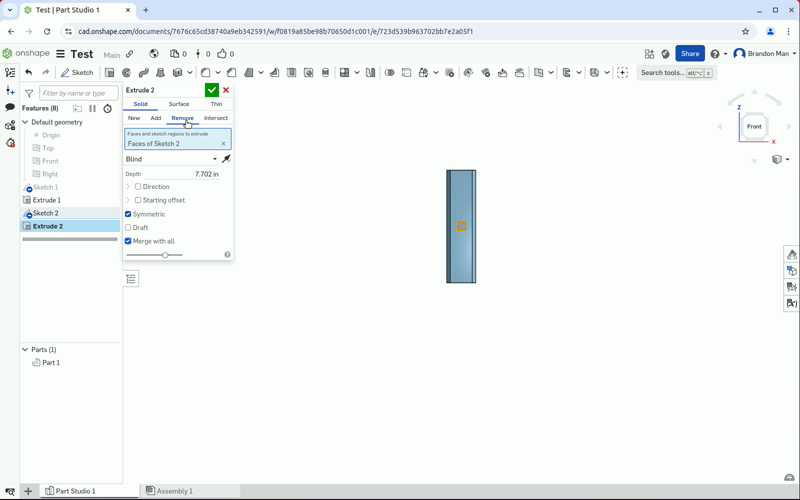
key(enter)
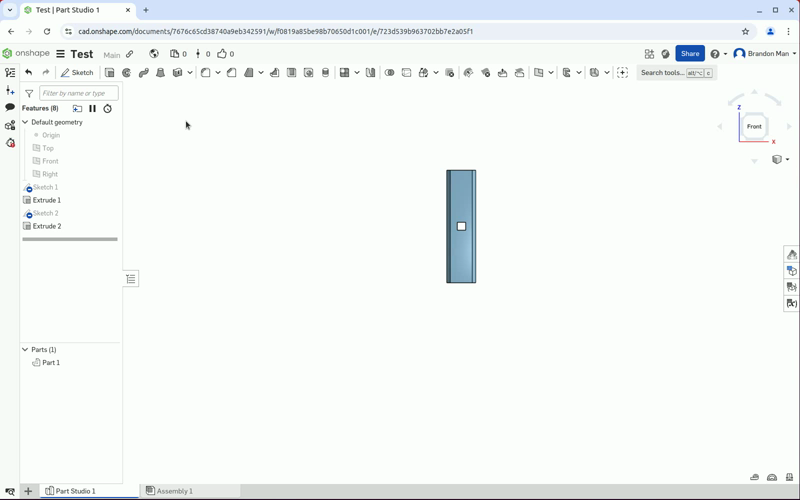
key(shift+h)
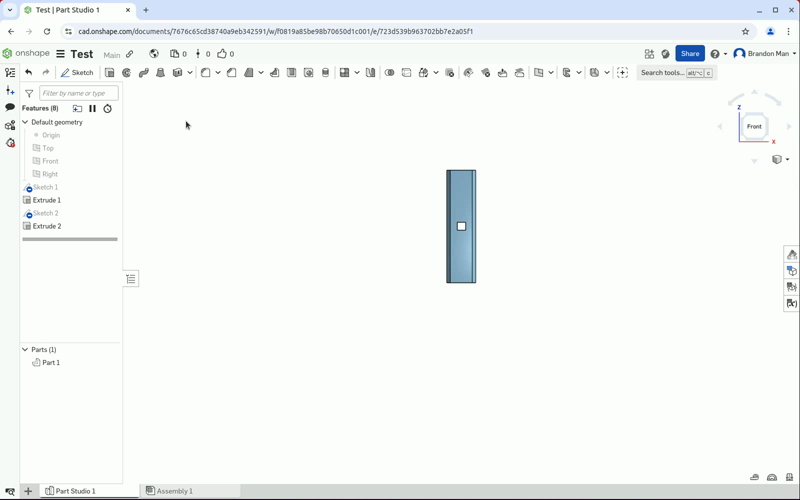
key(shift+h)
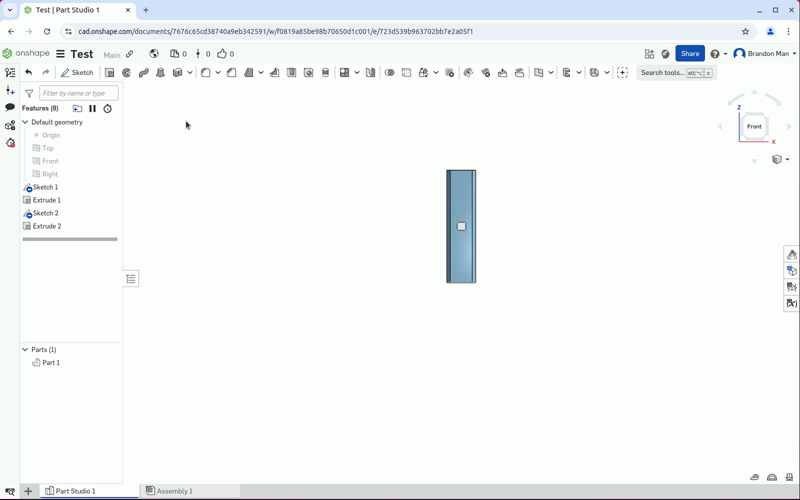
key(shift+7)
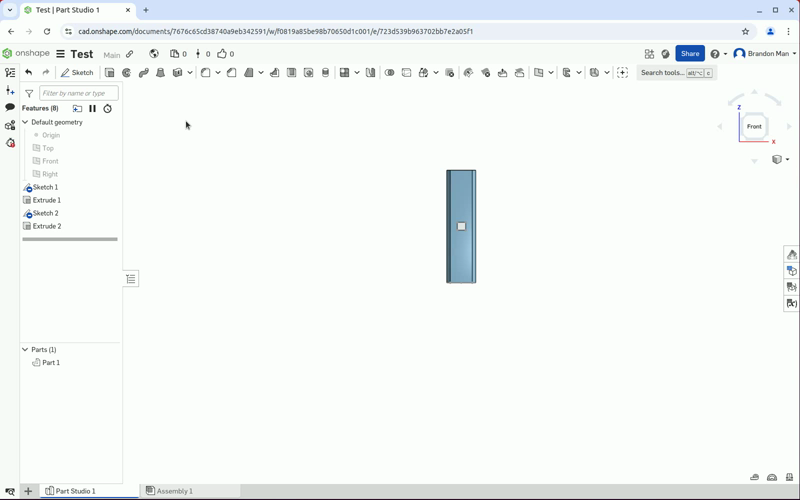
key(left, 2)
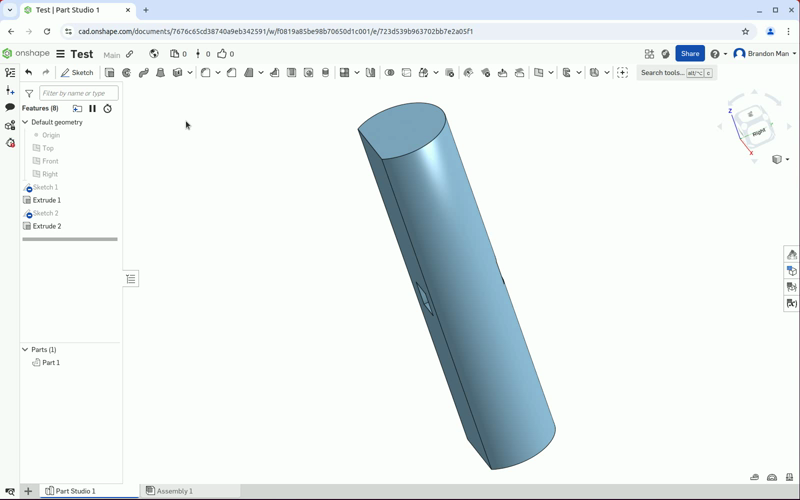
key(down, 2)
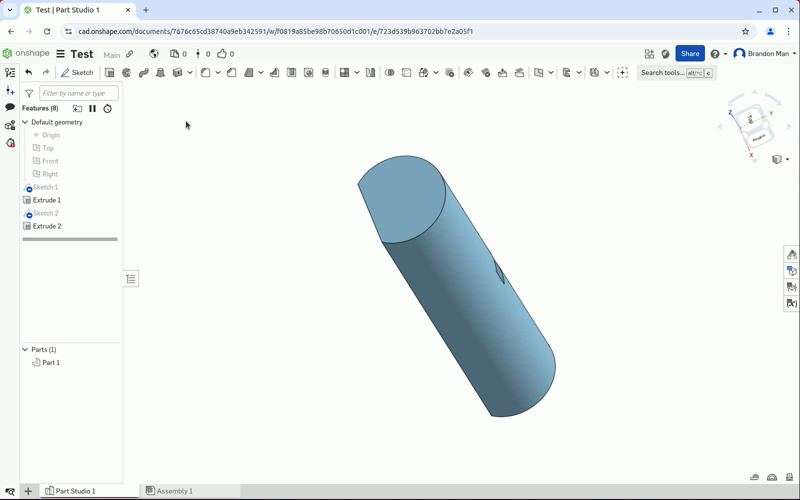
key(up, 2)
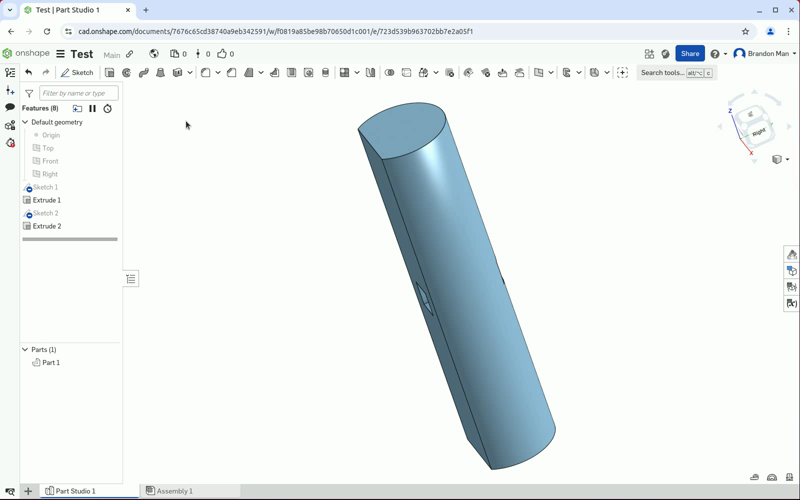
key(right, 2)
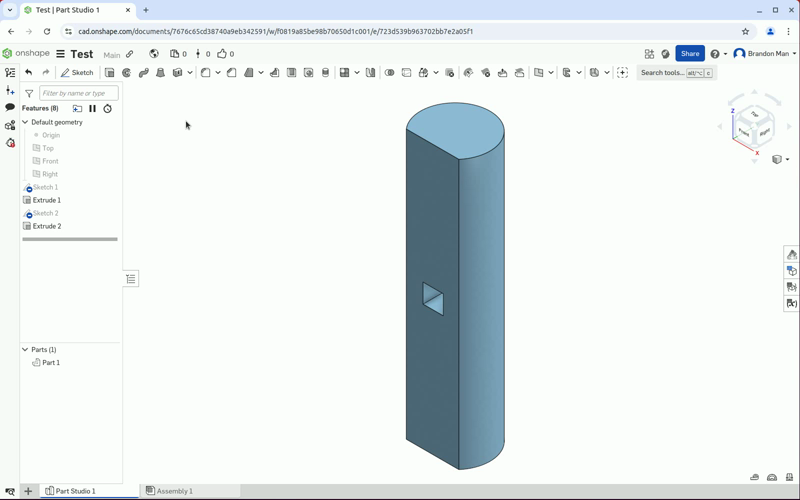
mouse_move(73, 189)
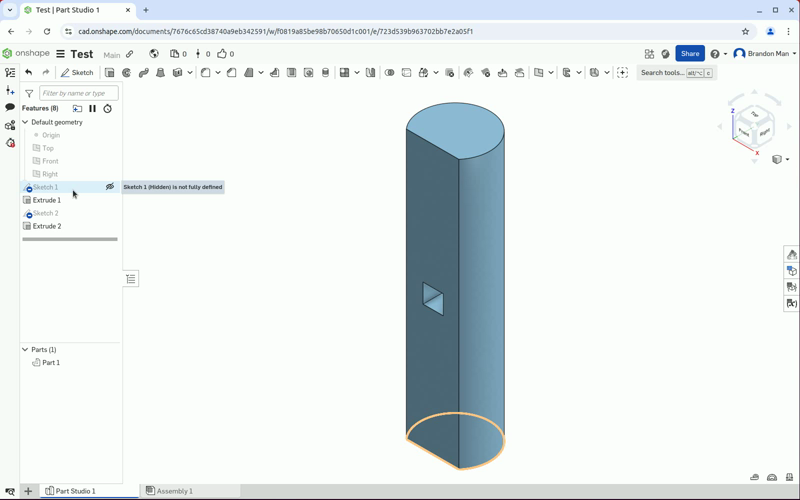
click(73, 189)